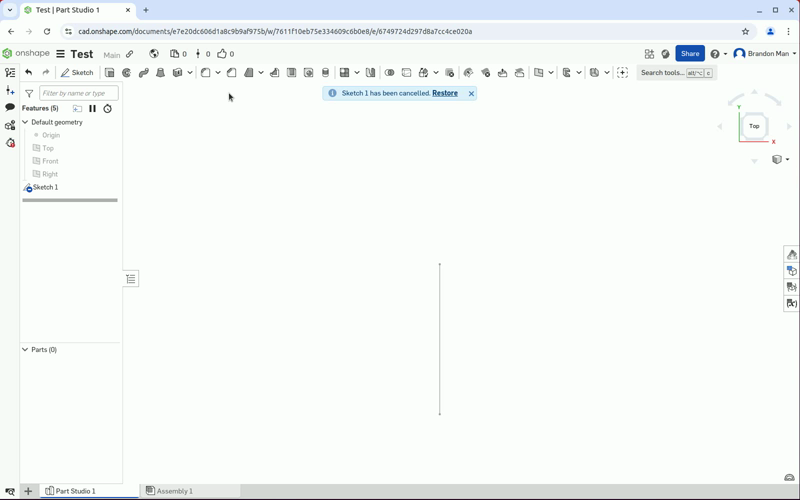
key(shift+h)
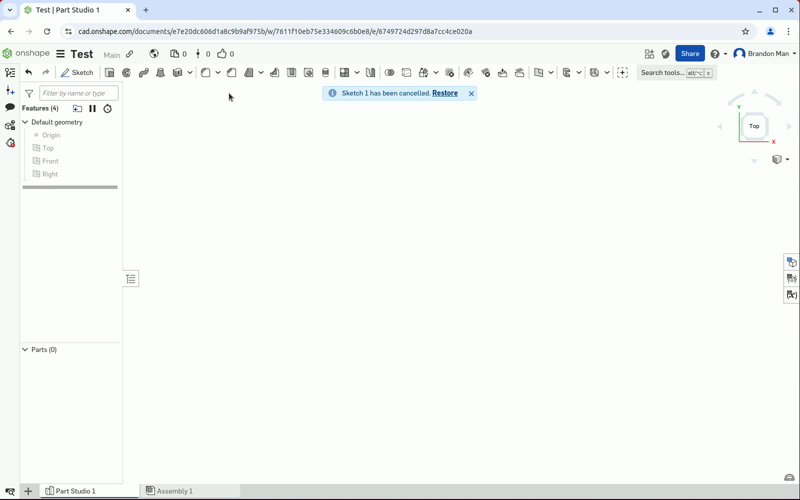
mouse_move(73, 352)
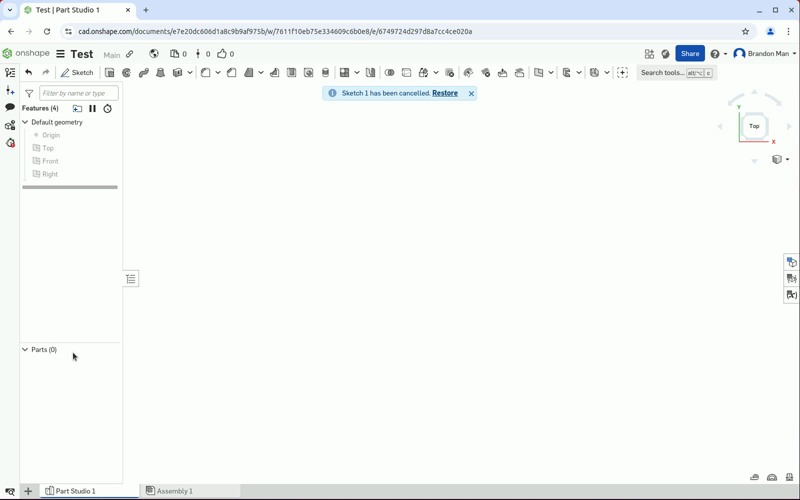
key(y)
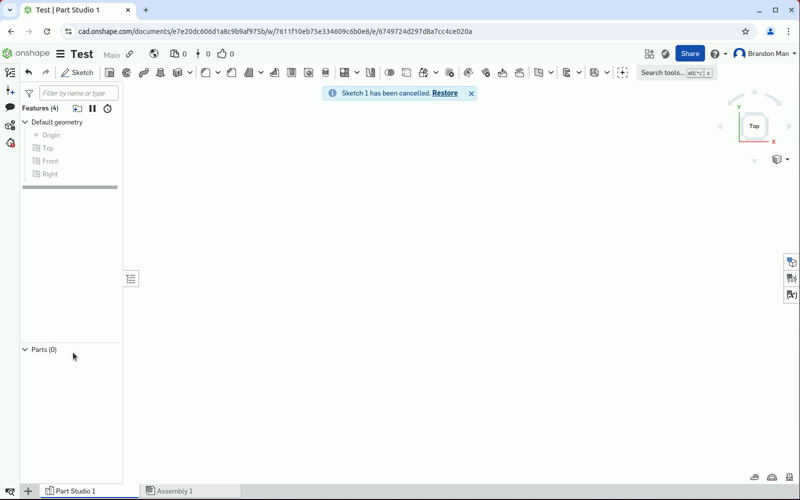
key(shift+p)
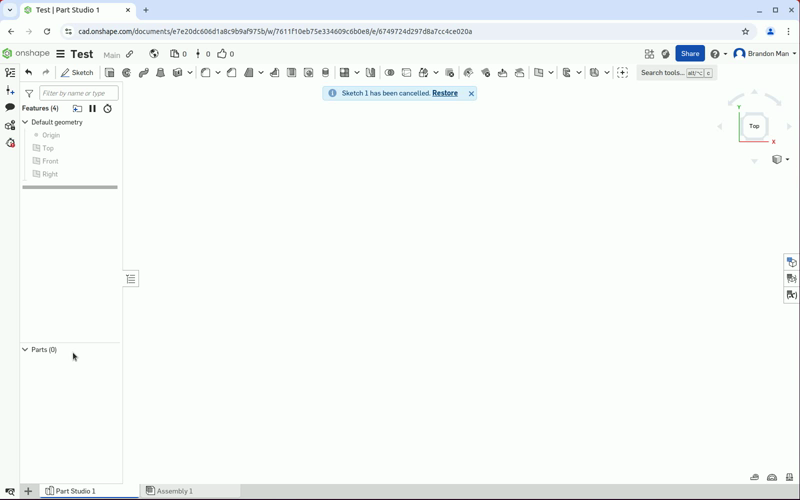
key(space)
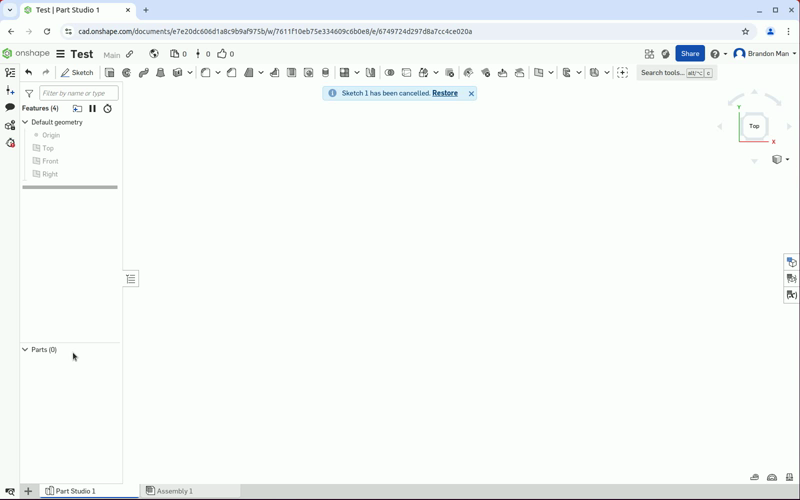
key_down(shift)
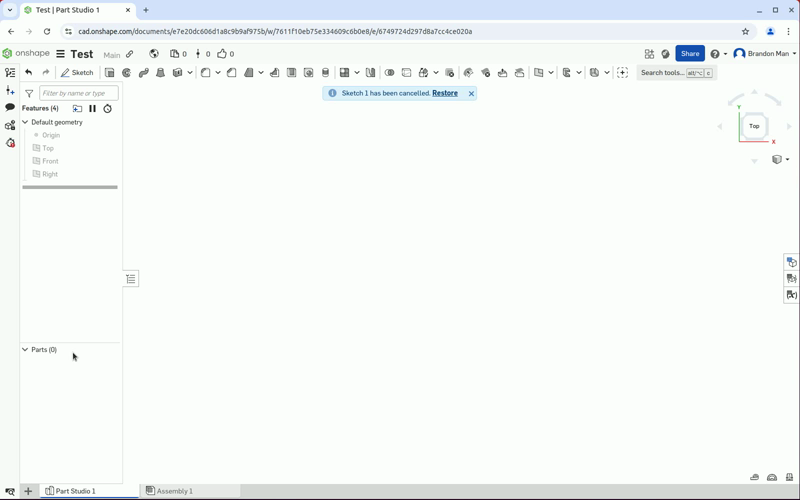
key(up)
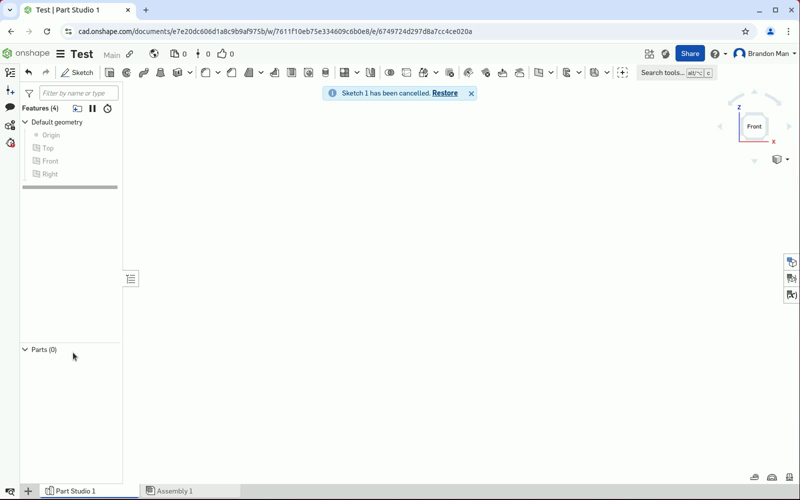
key_up(shift)
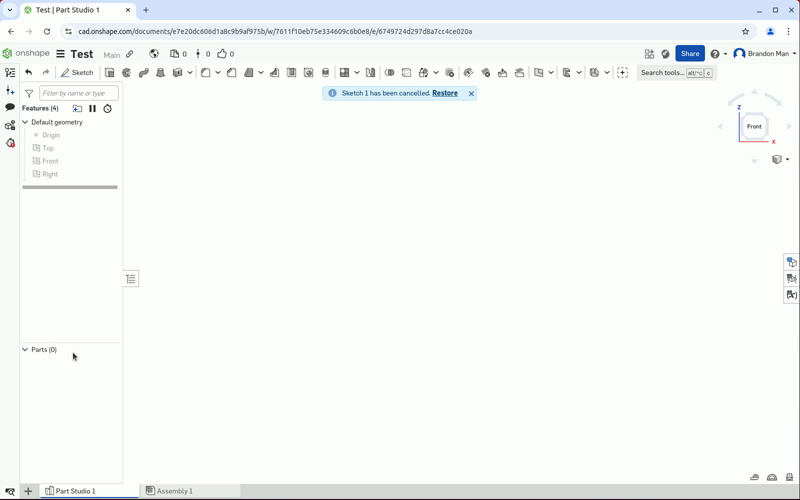
mouse_move(73, 352)
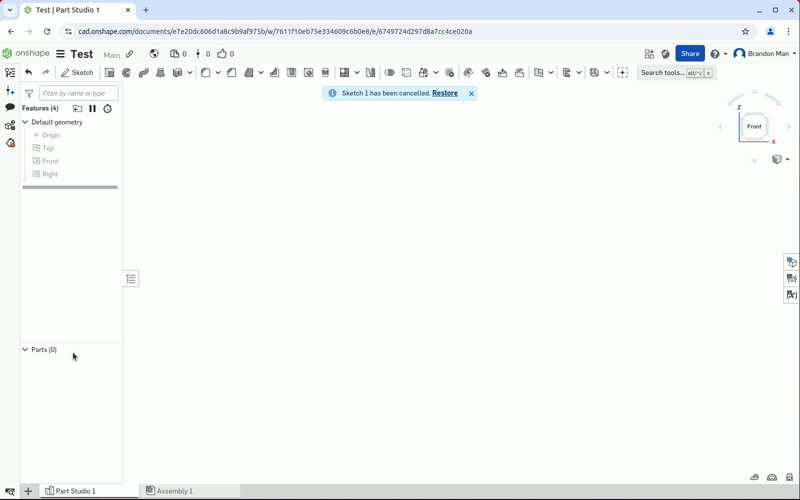
key(shift+y)
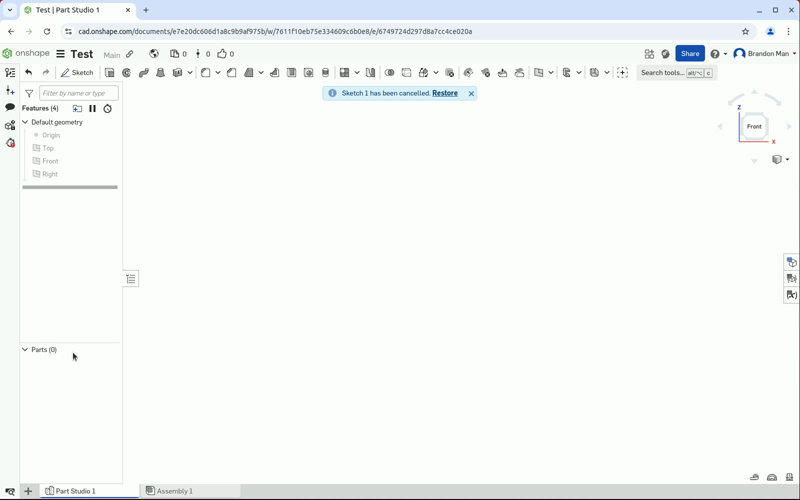
key(shift+s)
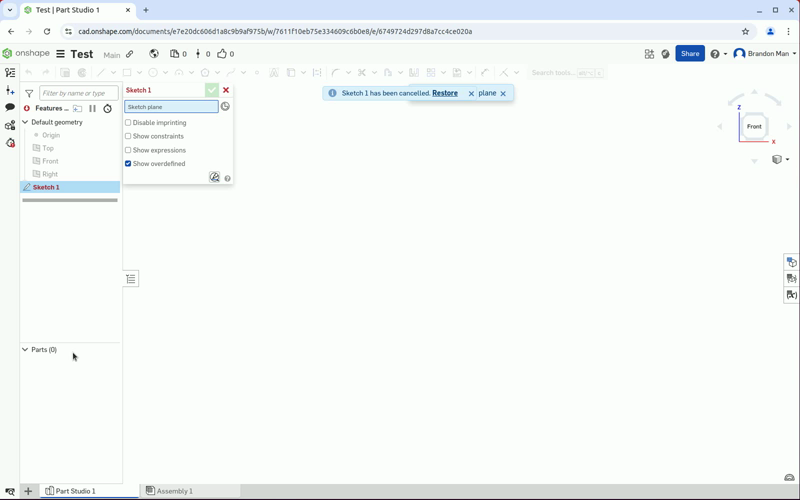
mouse_move(73, 163)
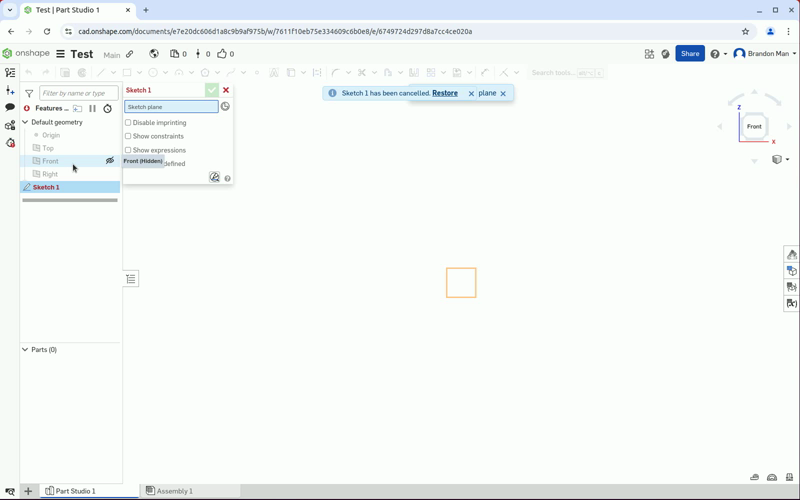
click(73, 163)
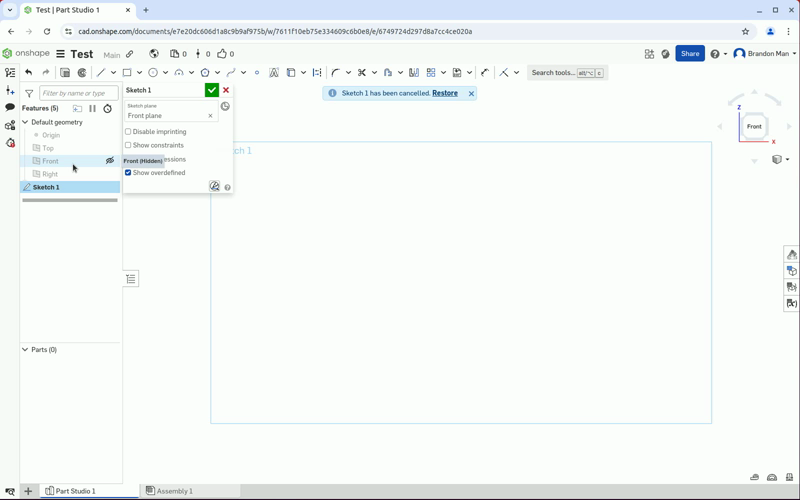
mouse_move(73, 352)
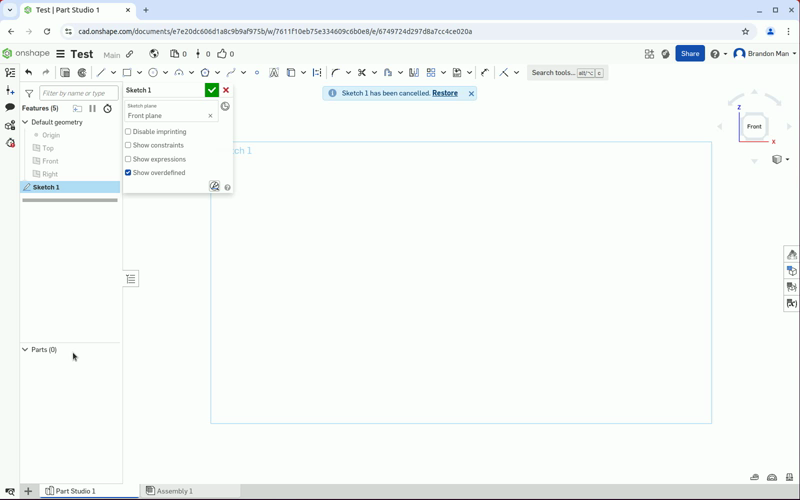
key(y)
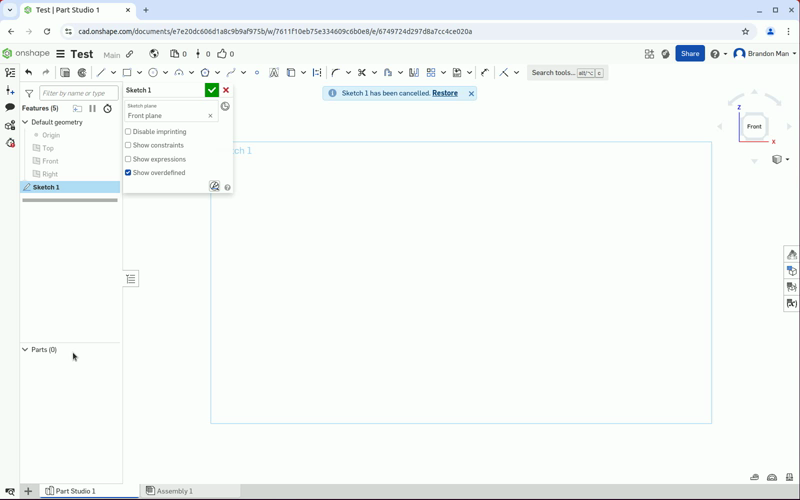
key(l)
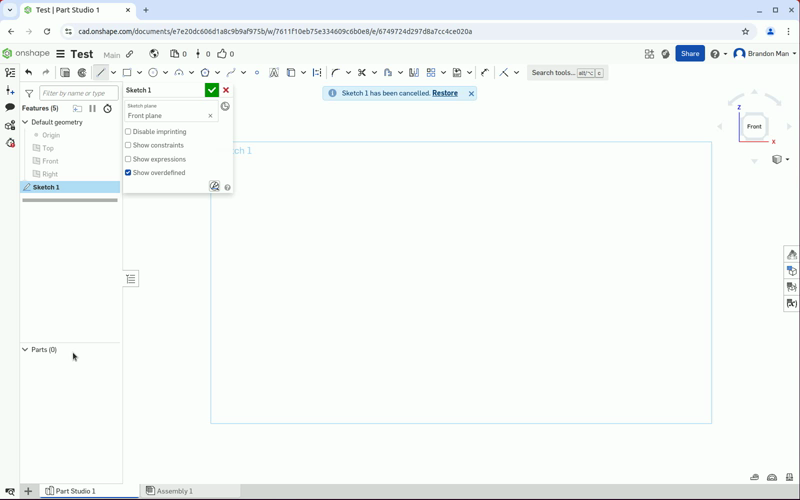
key_down(shift)
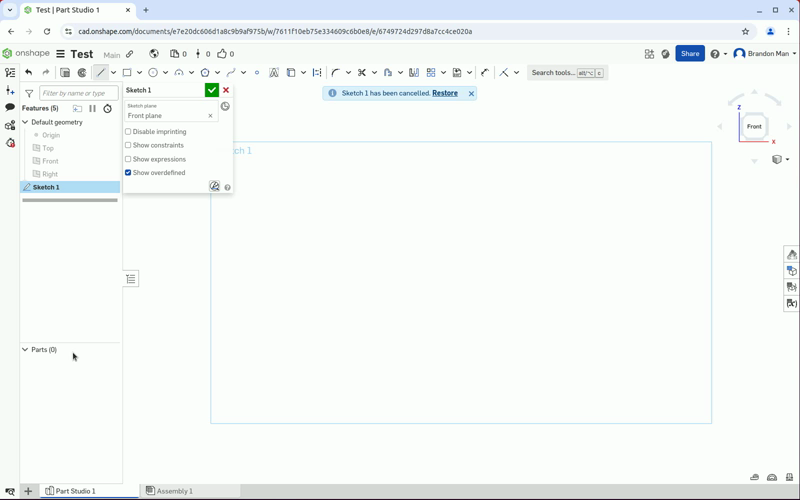
mouse_move(460, 282)
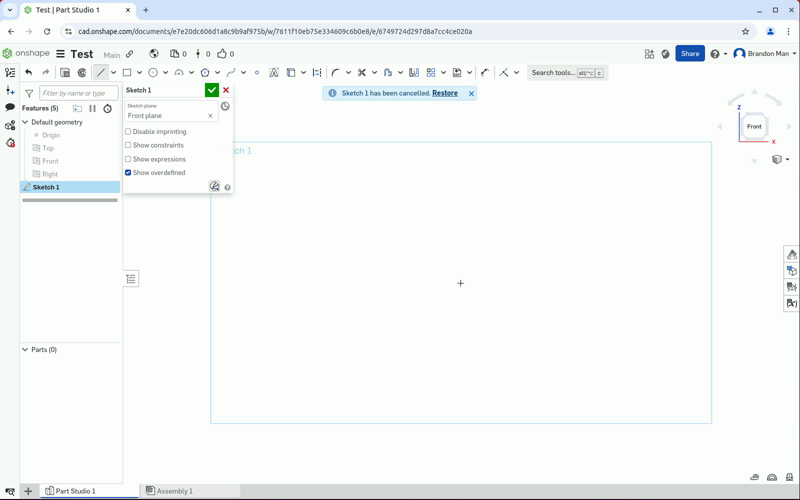
click(460, 282)
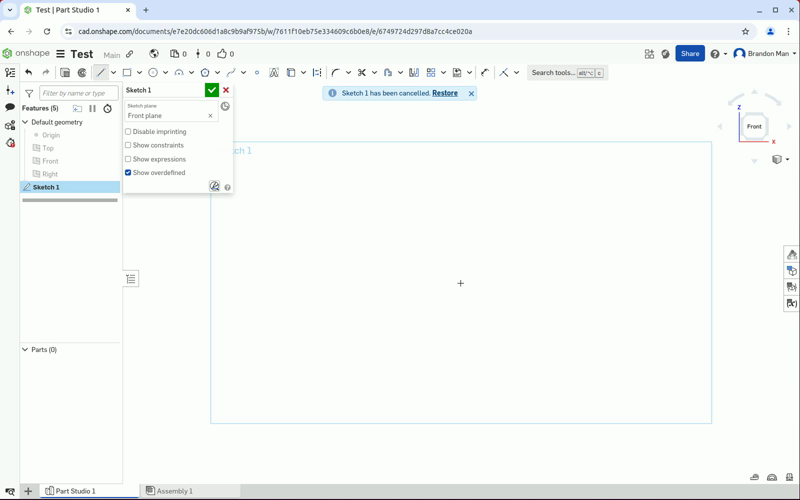
key_up(shift)
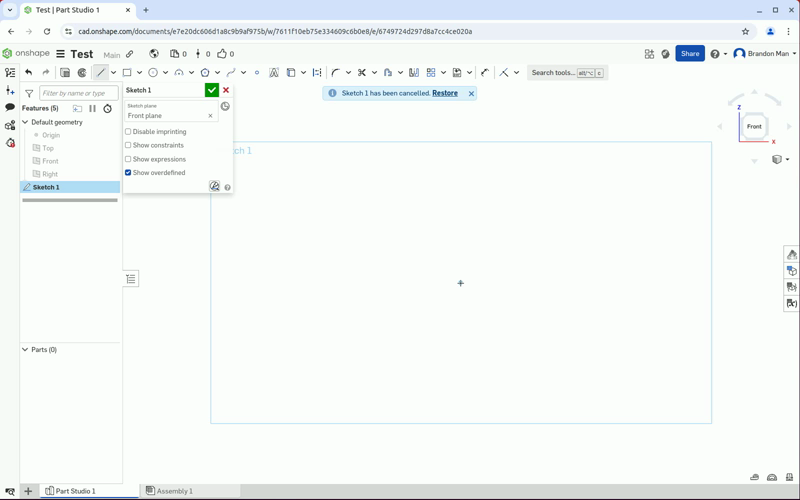
key_down(shift)
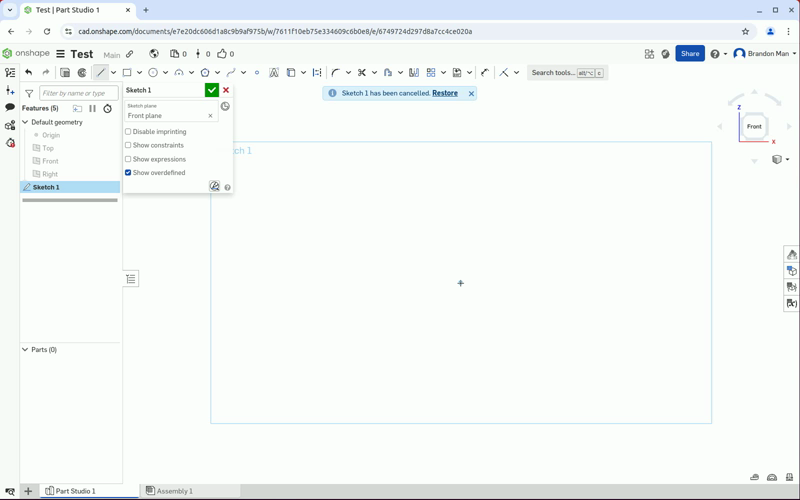
mouse_move(490, 282)
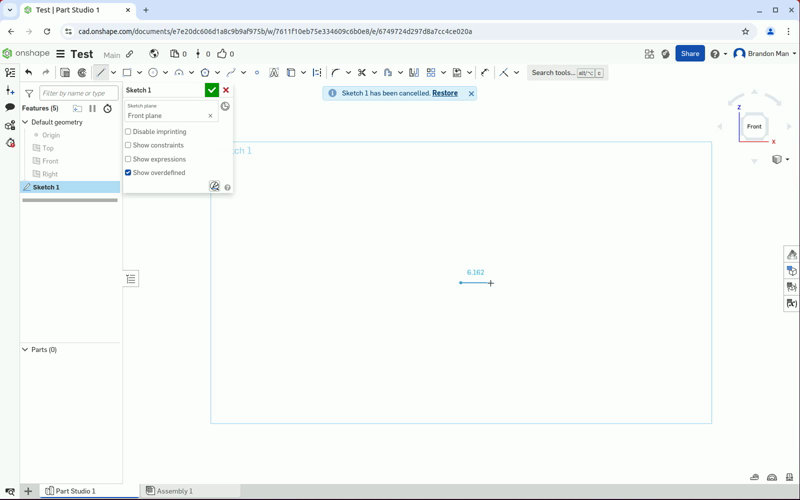
mouse_move(500, 282)
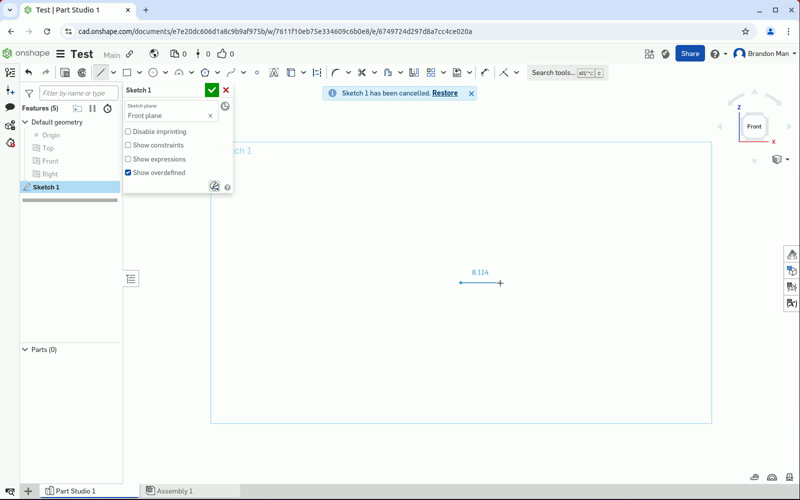
click(500, 282)
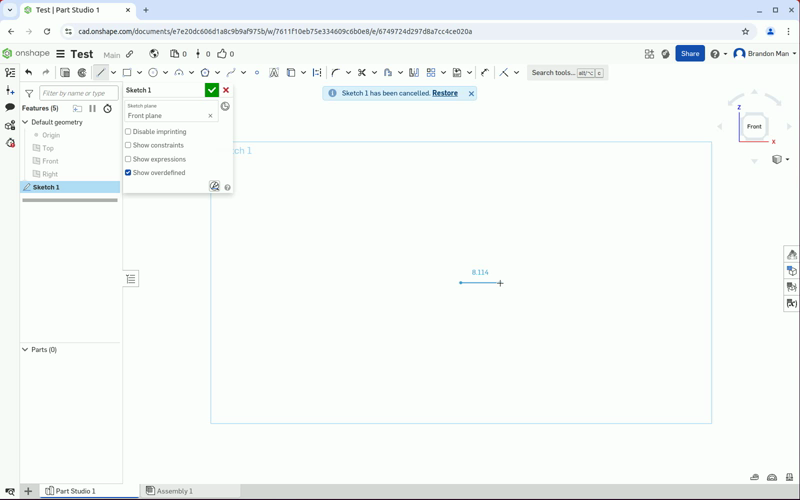
key_up(shift)
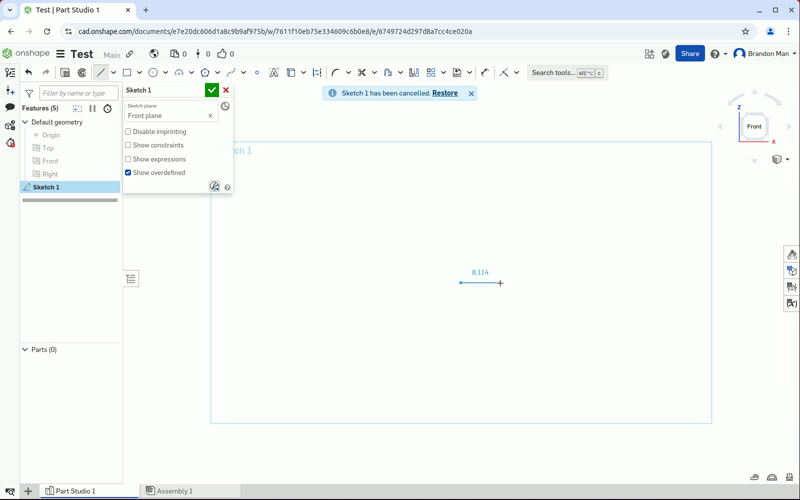
key_down(shift)
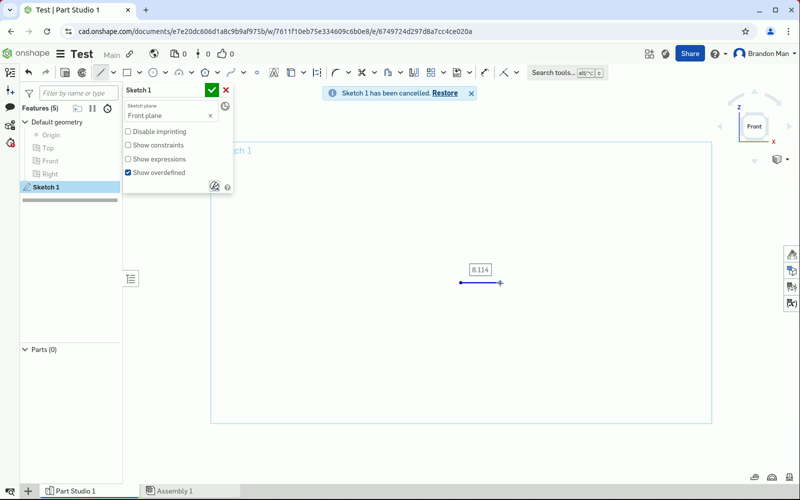
mouse_move(530, 282)
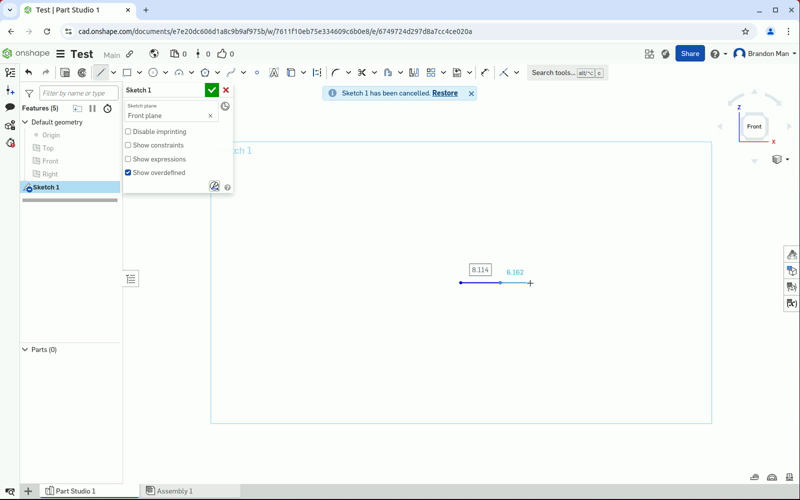
mouse_move(500, 246)
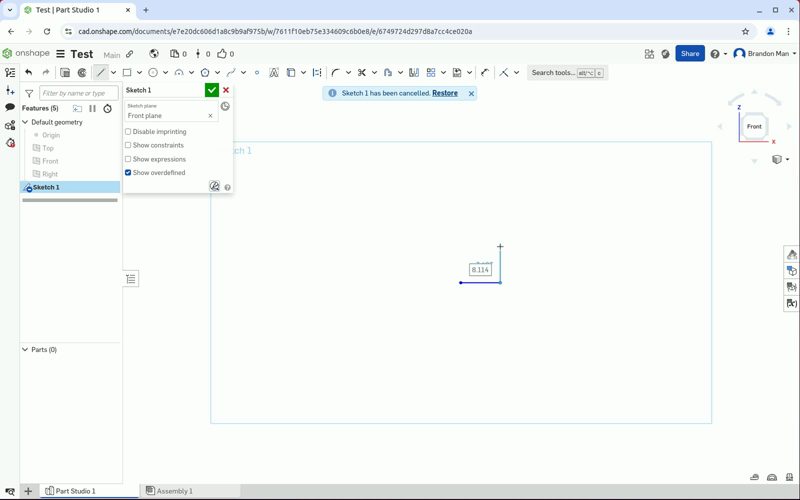
click(500, 246)
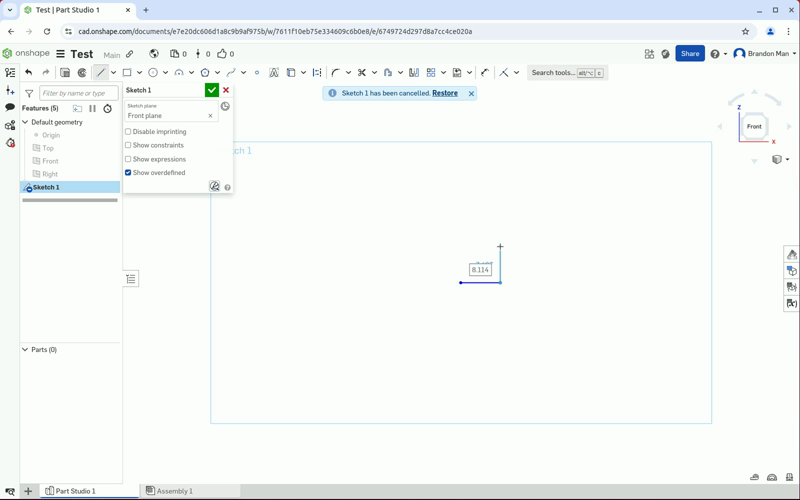
key_up(shift)
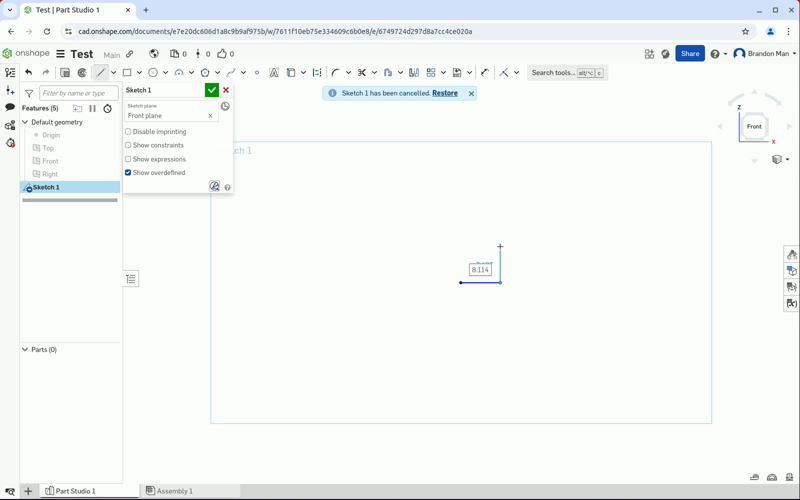
key_down(shift)
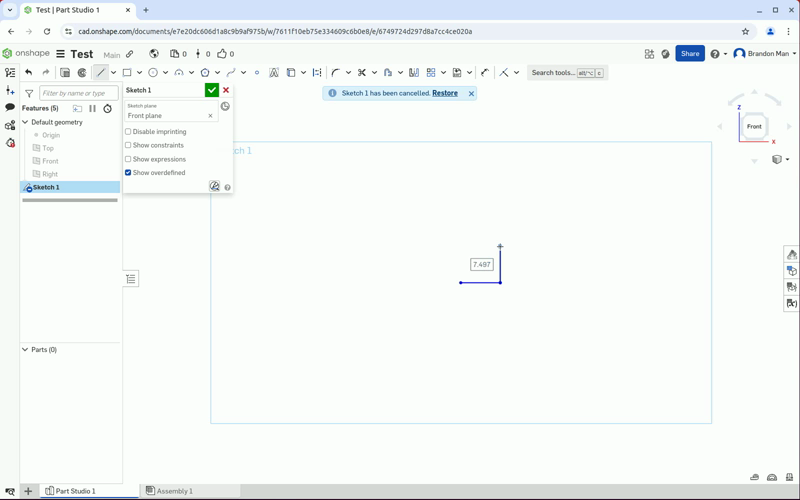
mouse_move(530, 246)
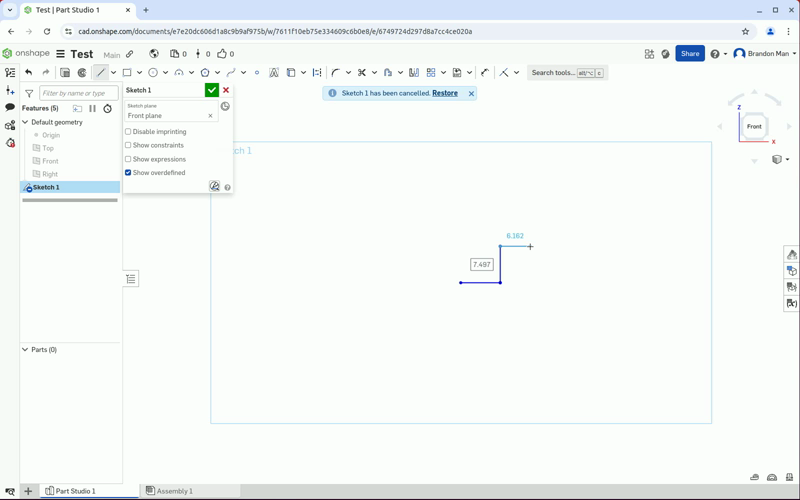
mouse_move(460, 246)
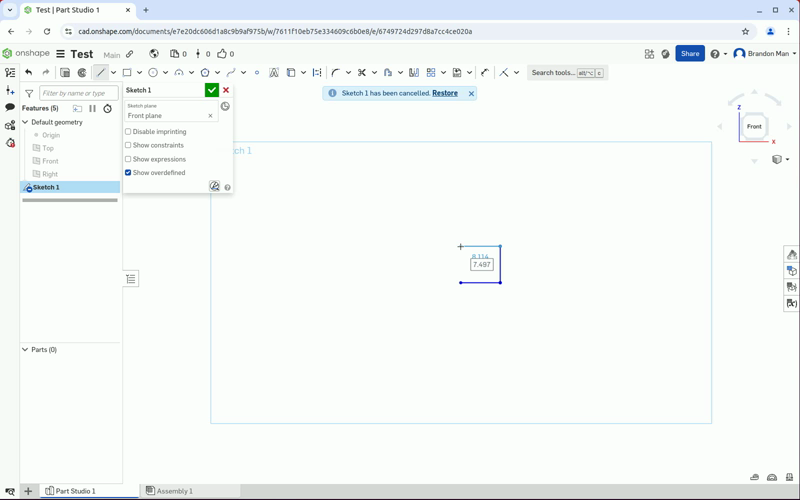
click(460, 246)
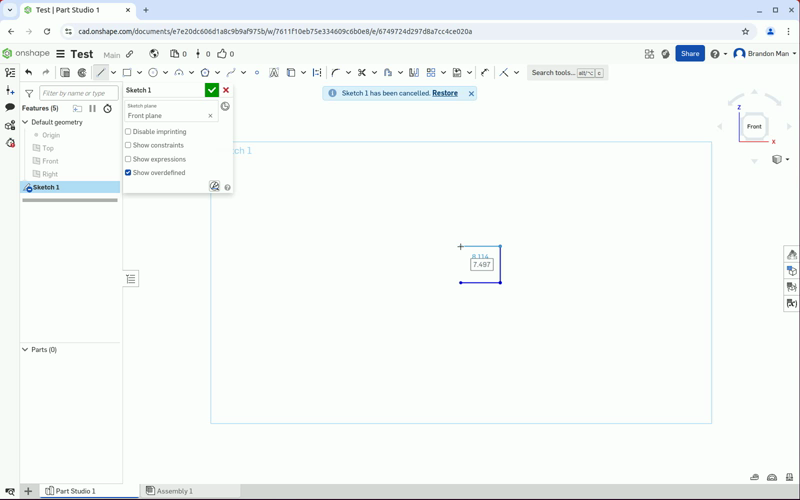
key_up(shift)
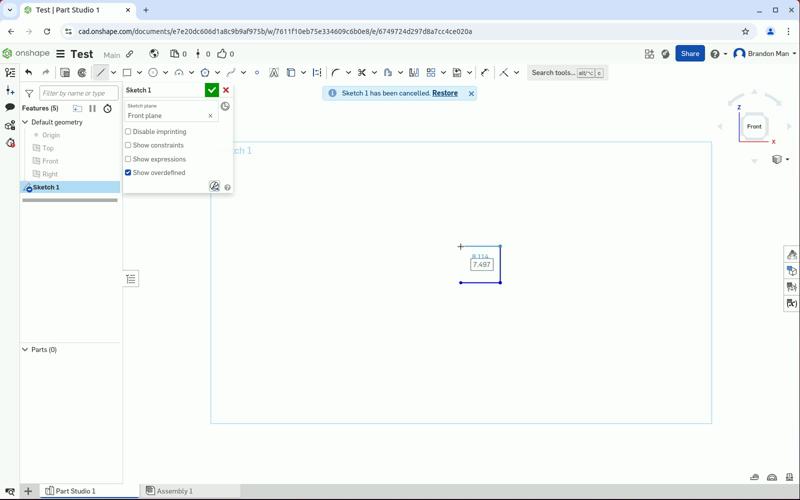
mouse_move(490, 246)
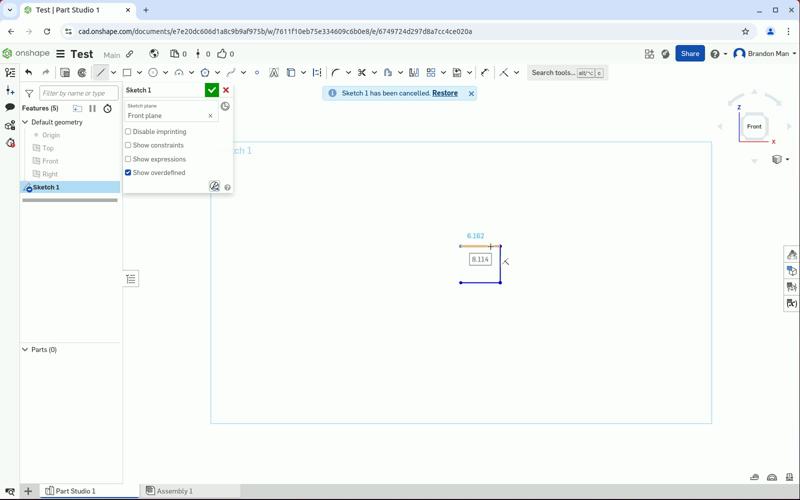
key_down(shift)
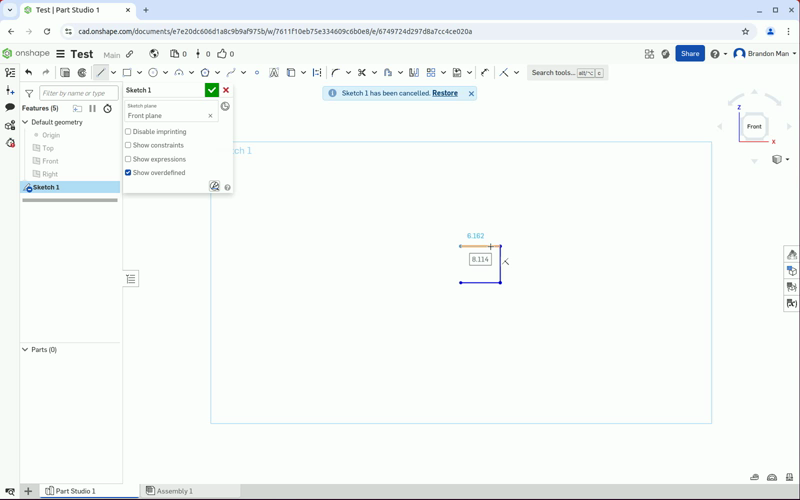
mouse_move(460, 282)
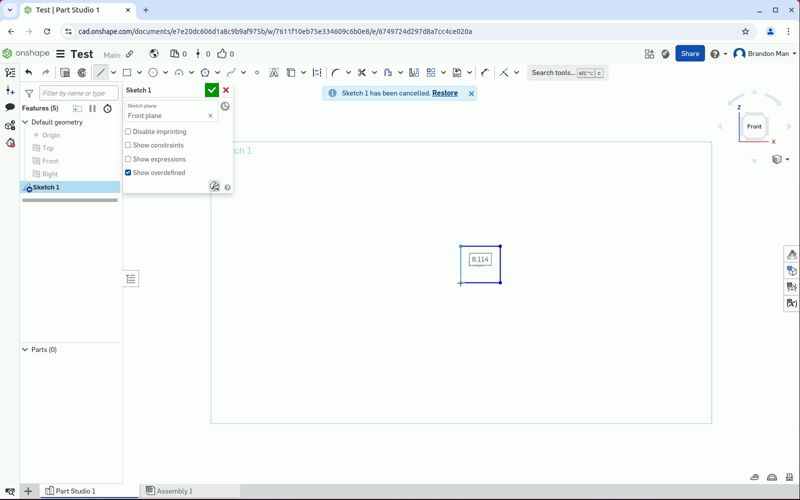
key_up(shift)
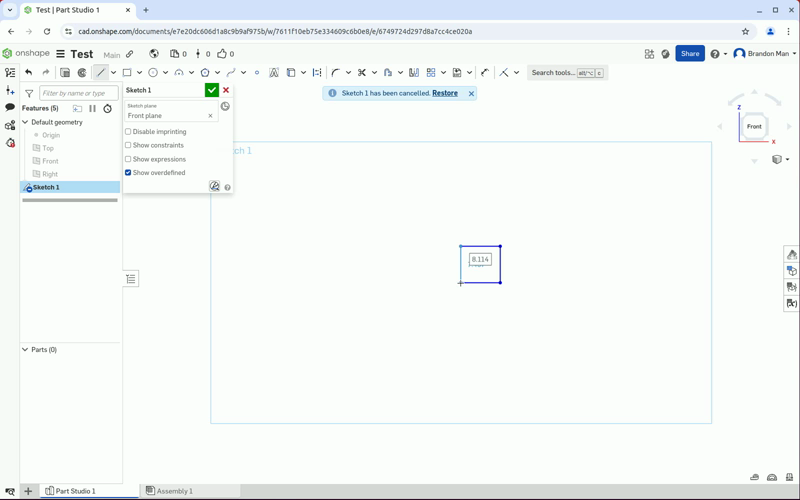
click(460, 282)
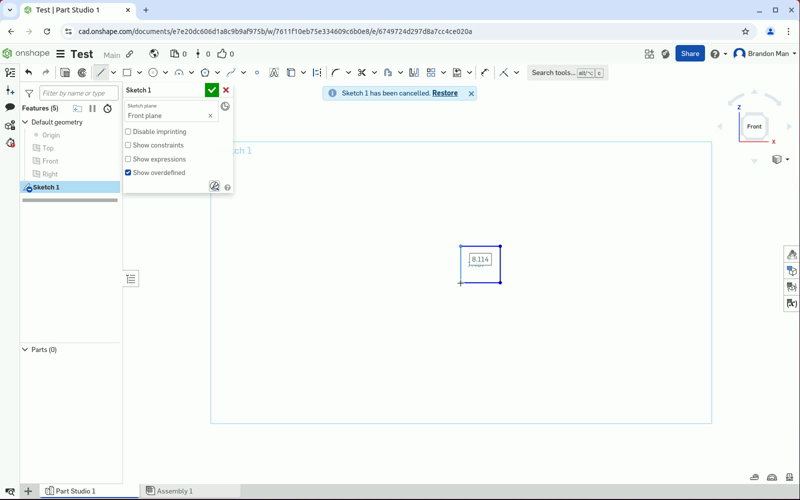
key(esc)
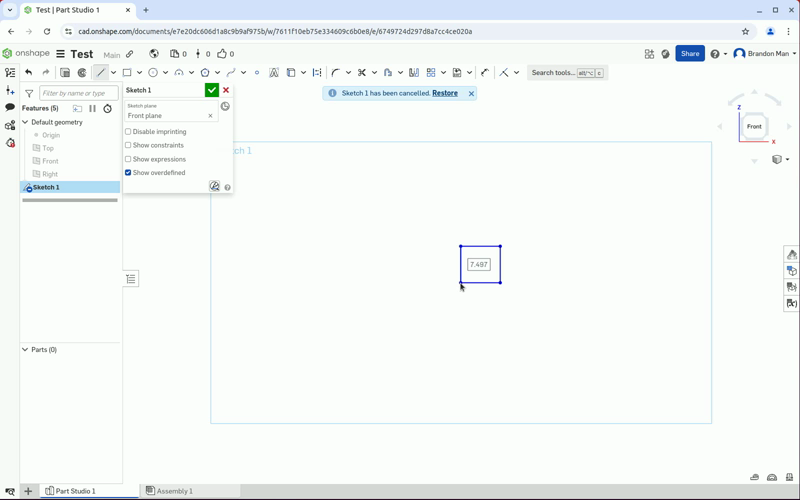
mouse_move(489, 274)
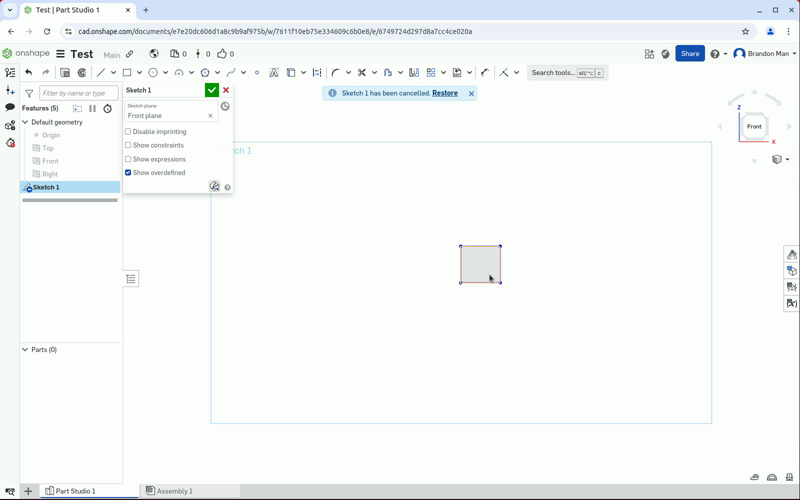
scroll(6)
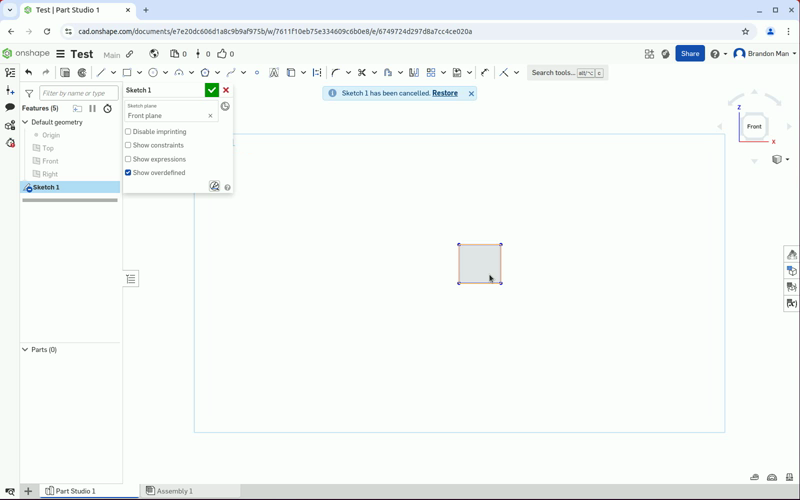
scroll(6)
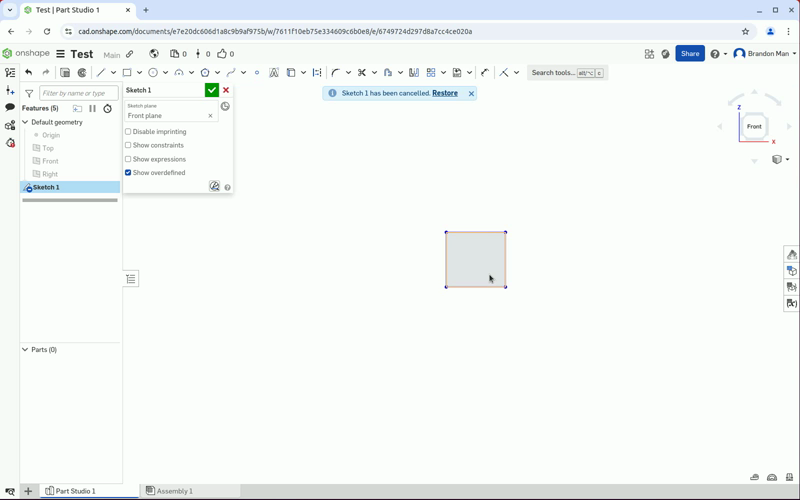
scroll(6)
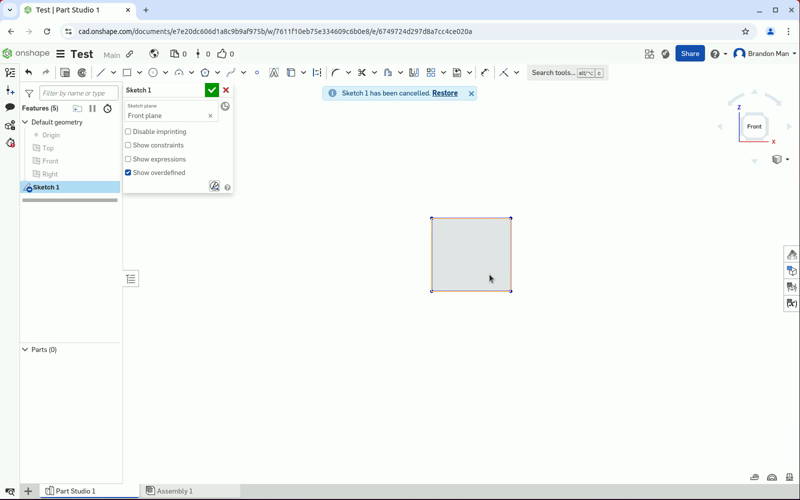
scroll(6)
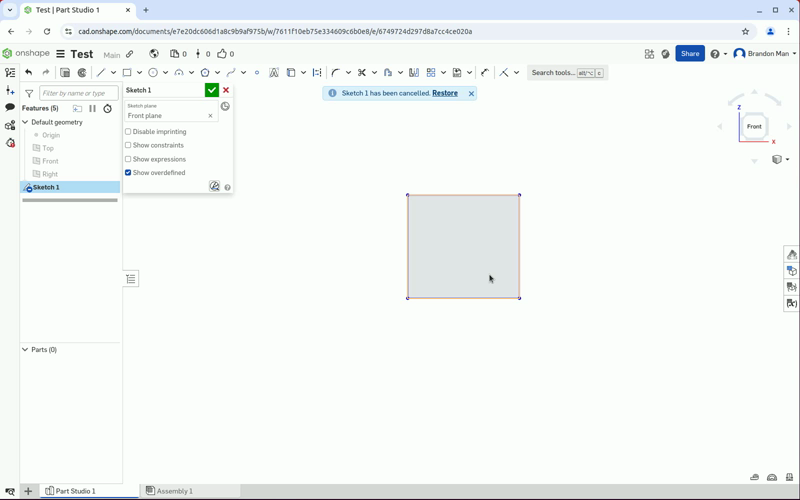
scroll(6)
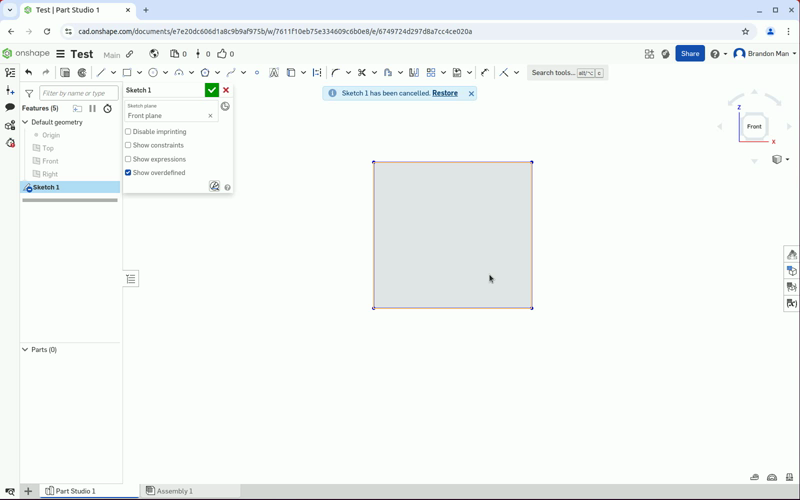
scroll(6)
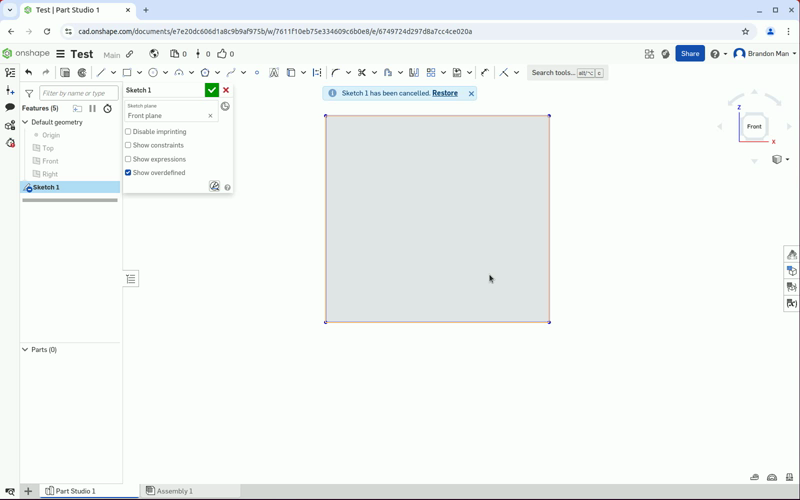
scroll(6)
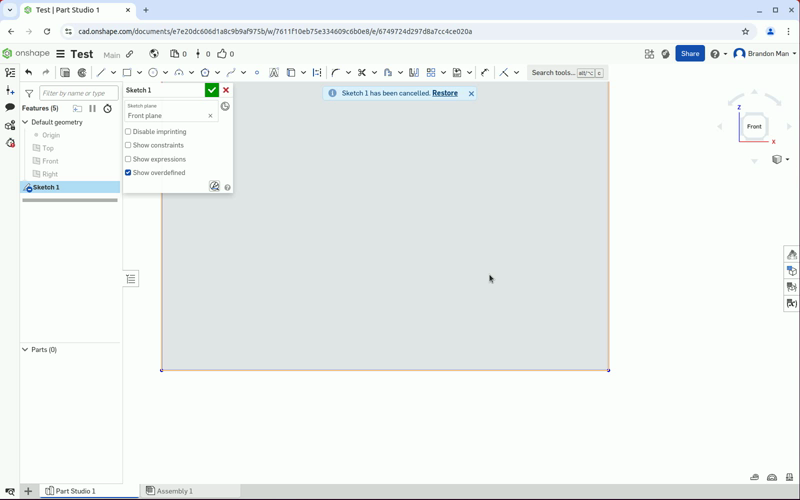
click(489, 274)
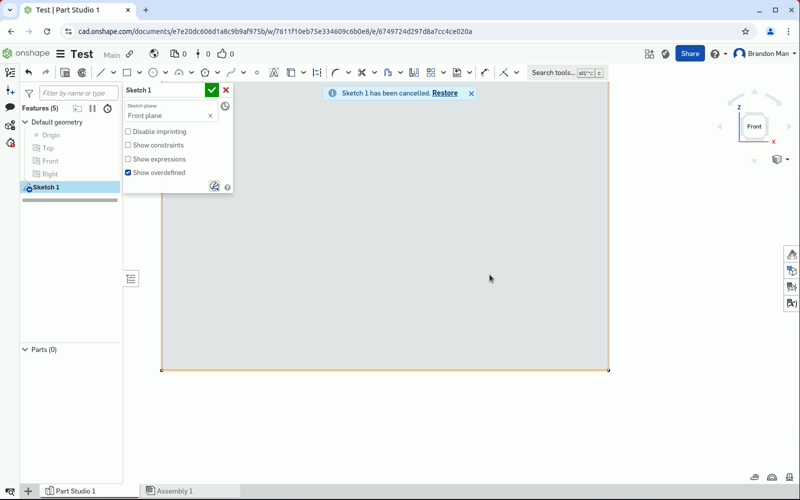
scroll(-6)
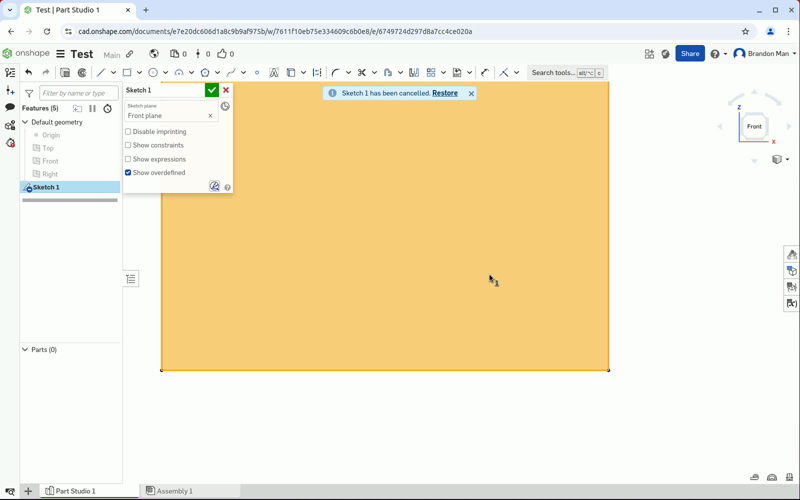
scroll(-6)
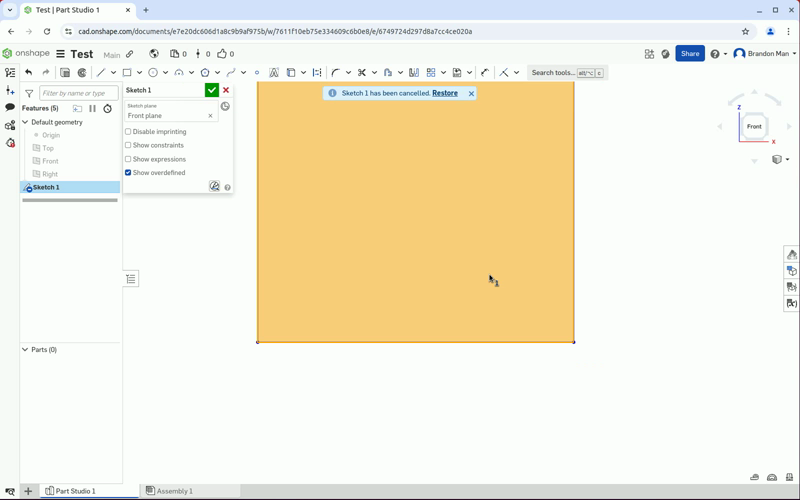
scroll(-6)
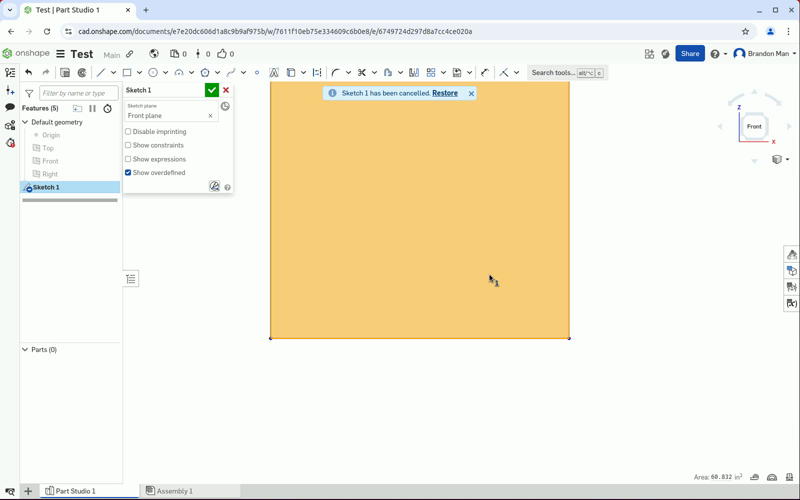
scroll(-6)
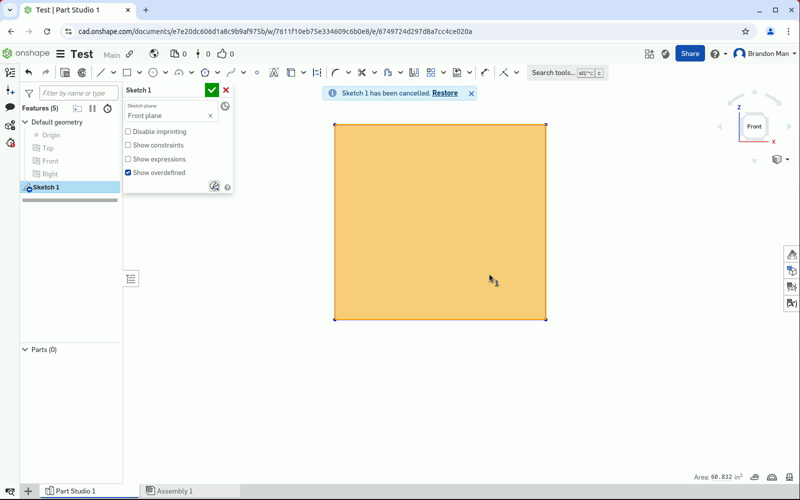
scroll(-6)
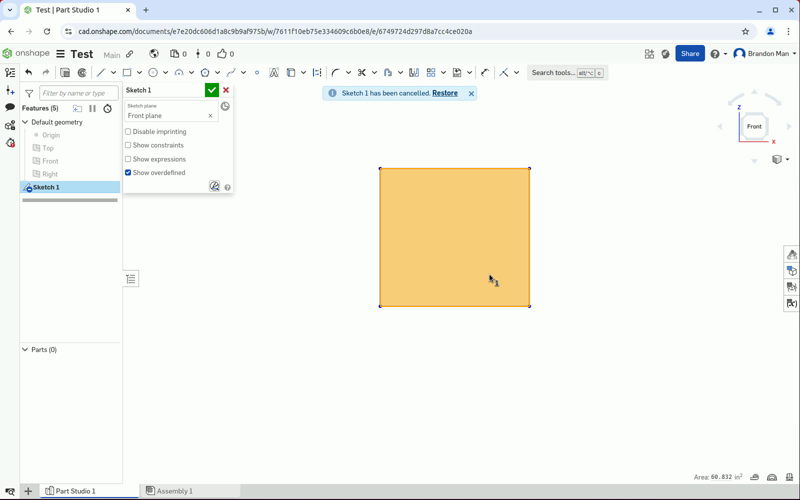
scroll(-6)
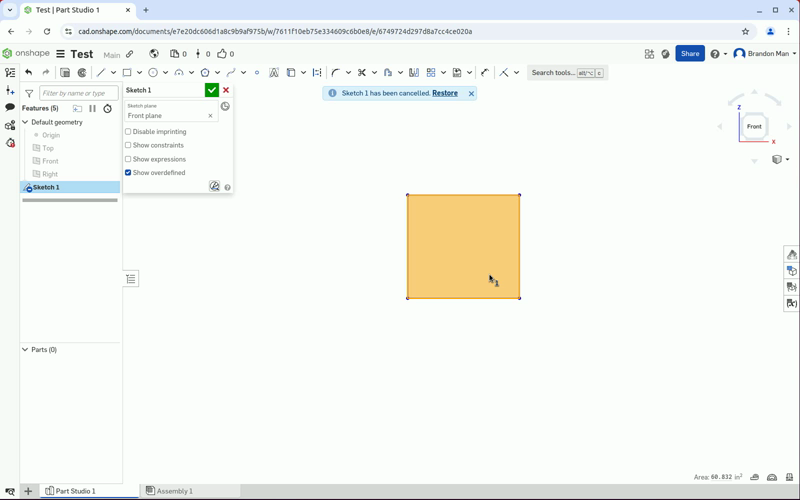
scroll(-6)
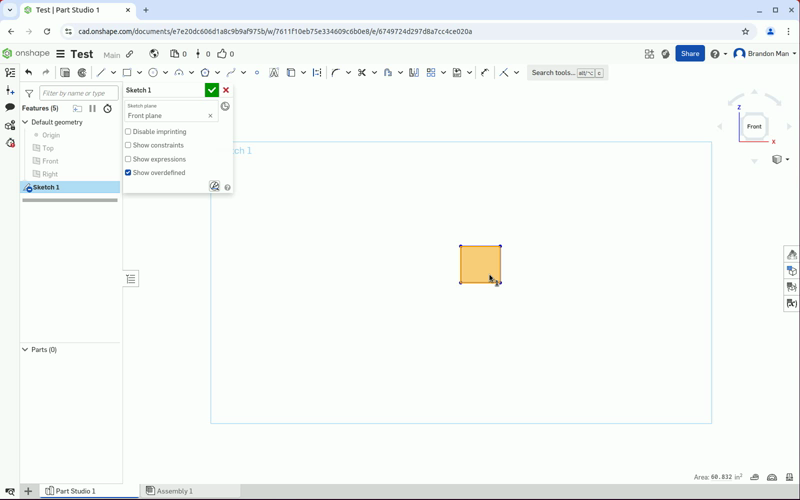
mouse_move(73, 352)
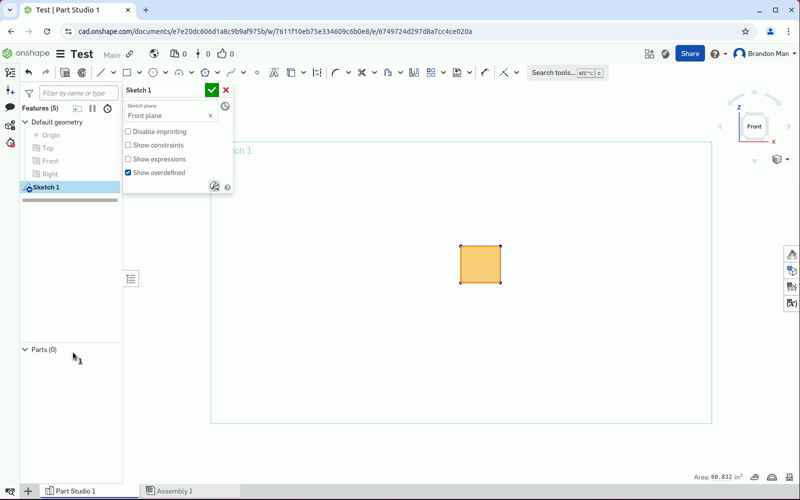
key(shift+y)
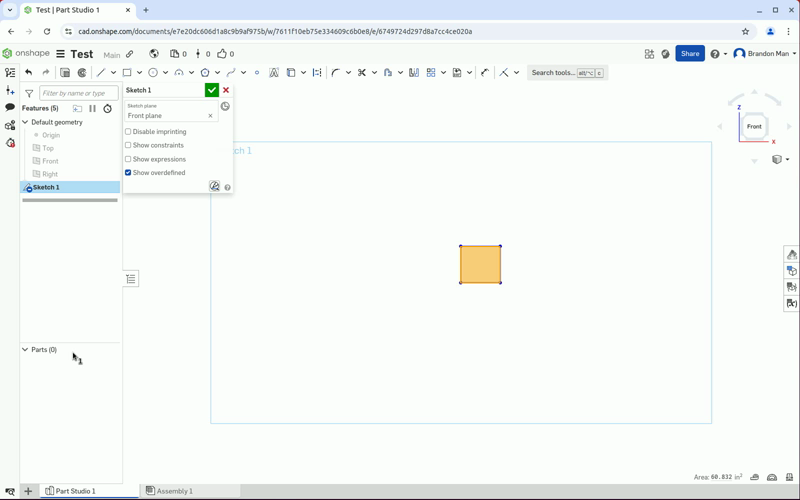
key(shift+e)
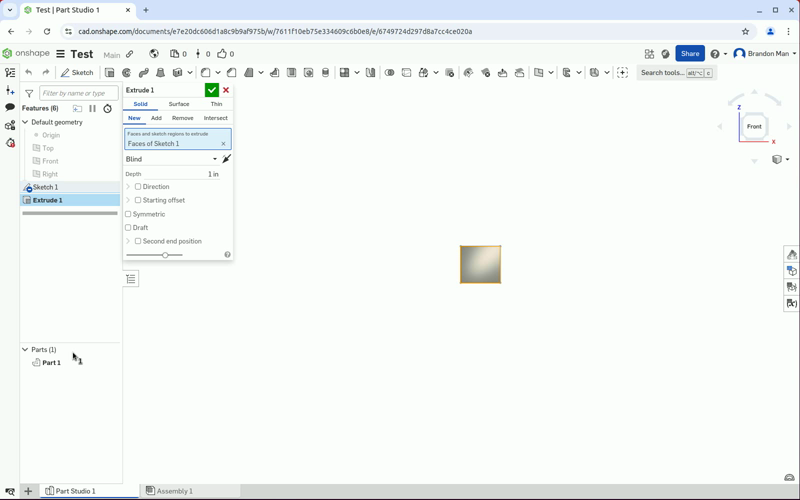
mouse_move(143, 106)
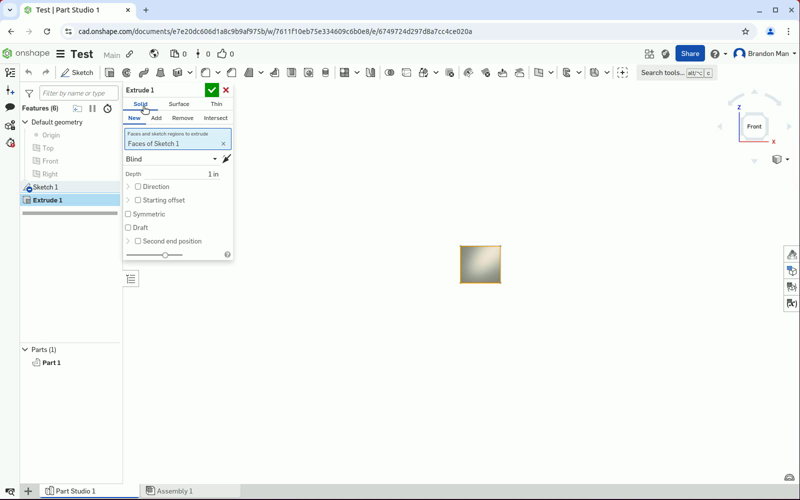
click(143, 106)
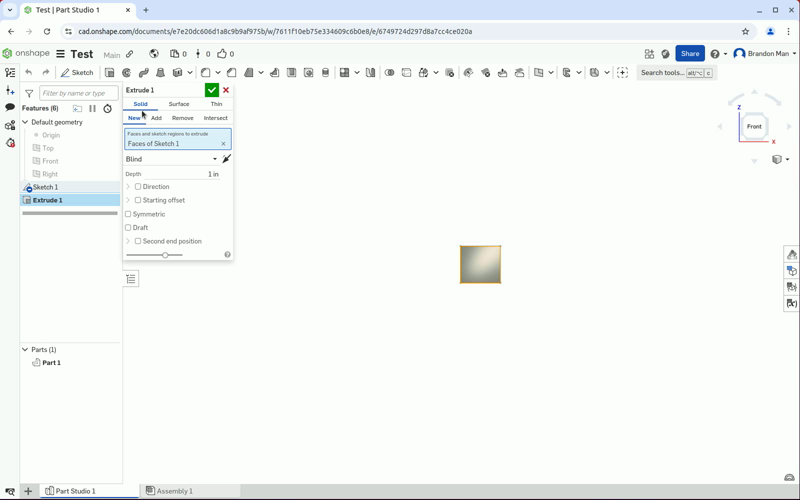
mouse_move(137, 120)
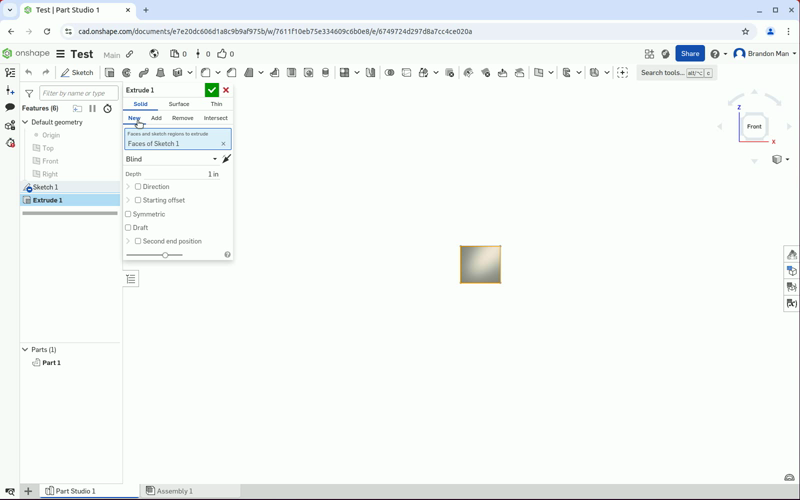
click(137, 120)
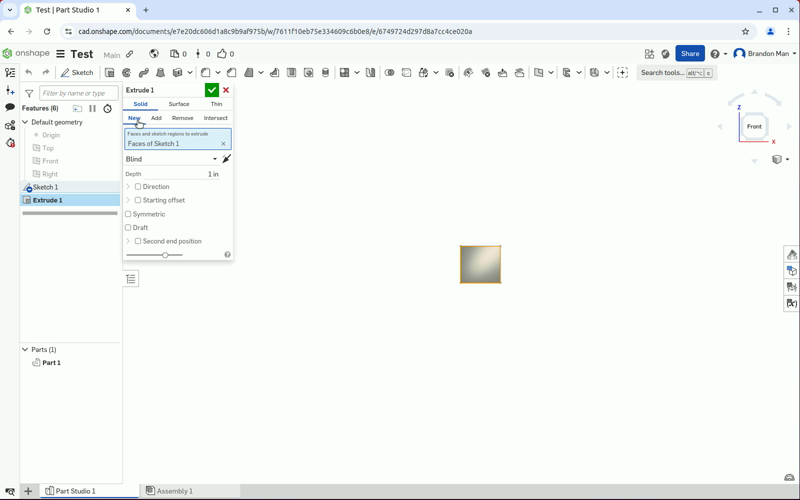
key(tab, 4)
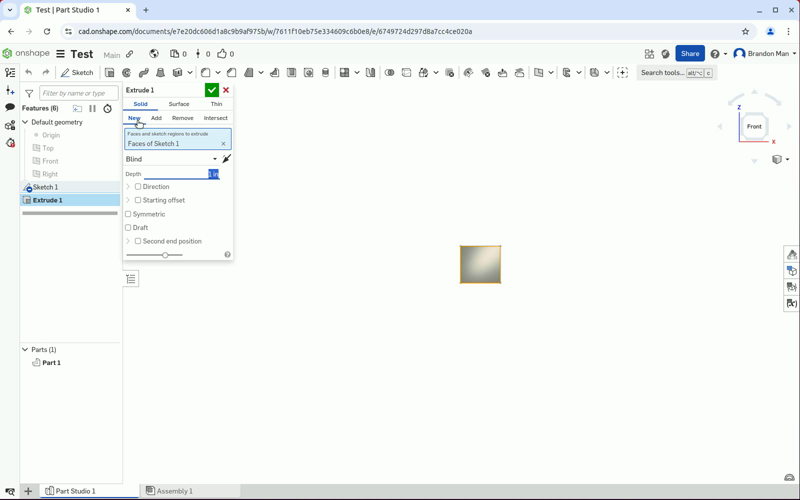
text(23.108)
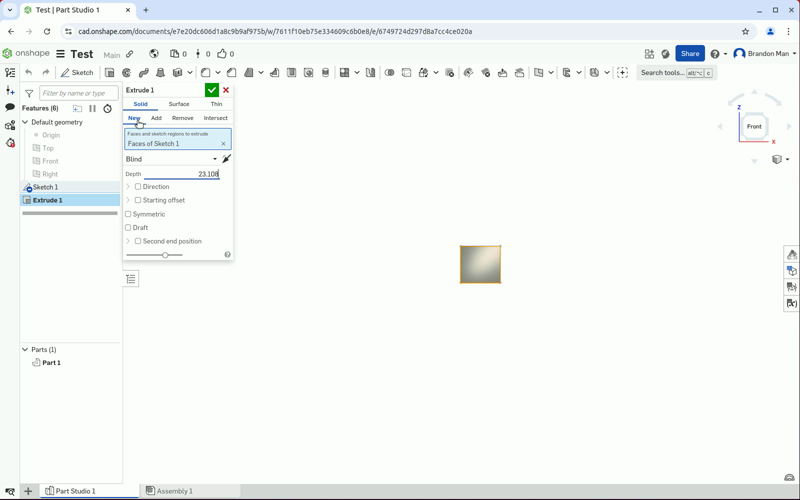
key(enter)
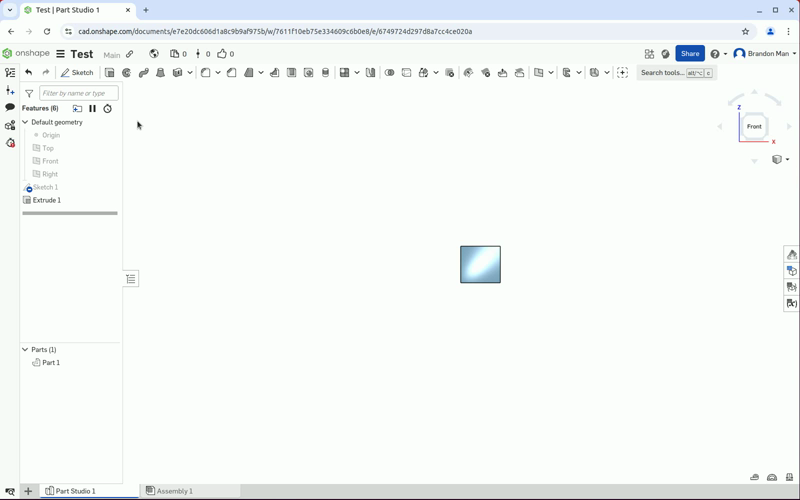
key(shift+h)
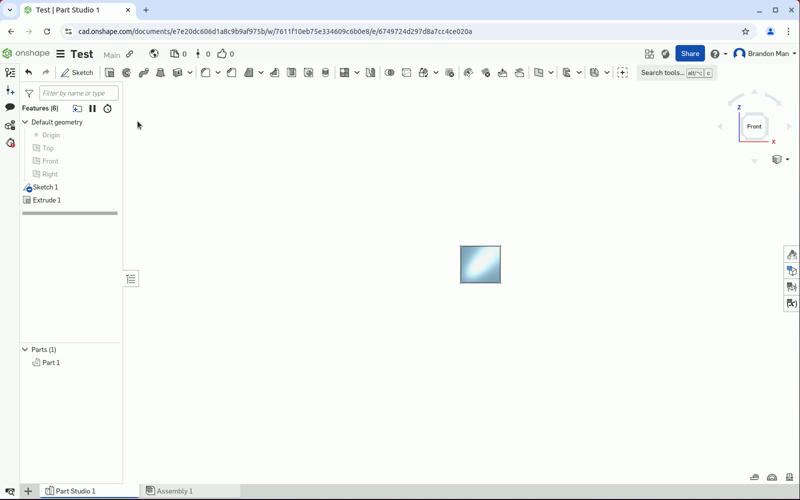
key(shift+h)
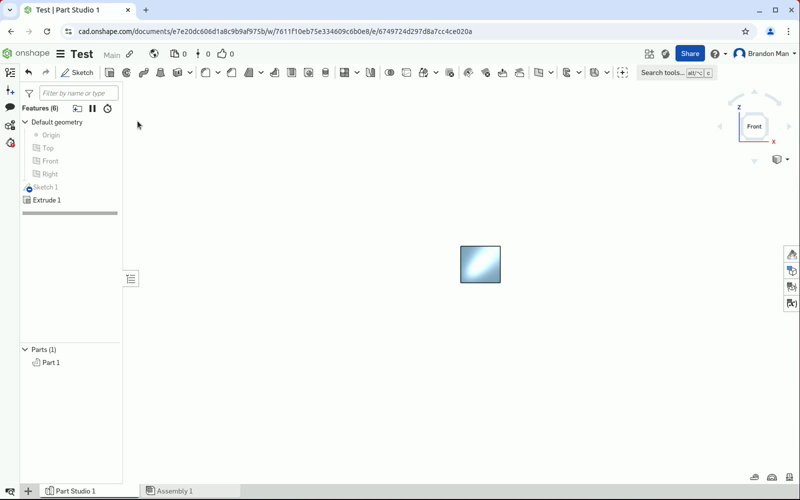
mouse_move(73, 189)
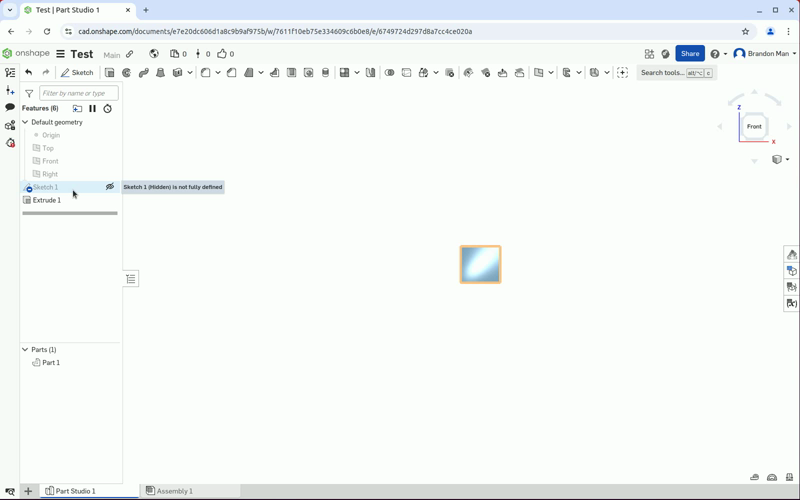
click(73, 189)
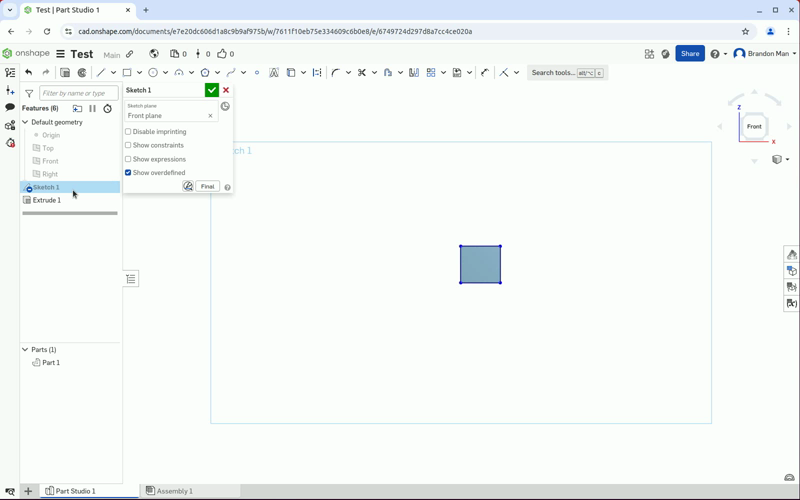
mouse_move(229, 92)
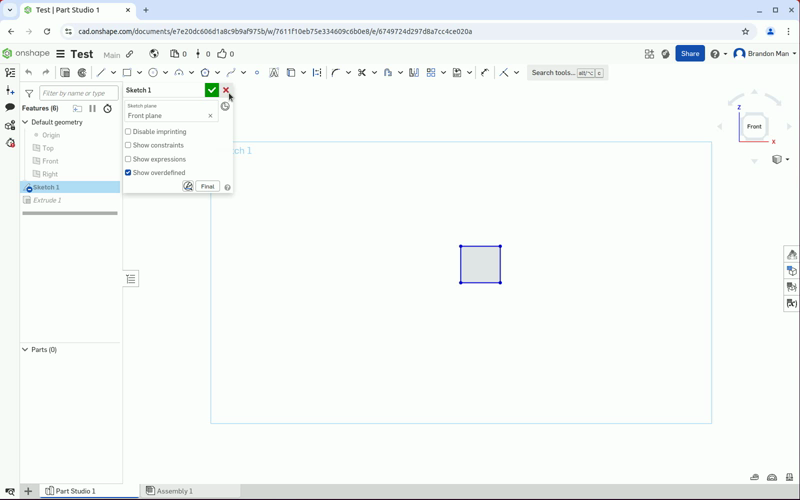
click(229, 92)
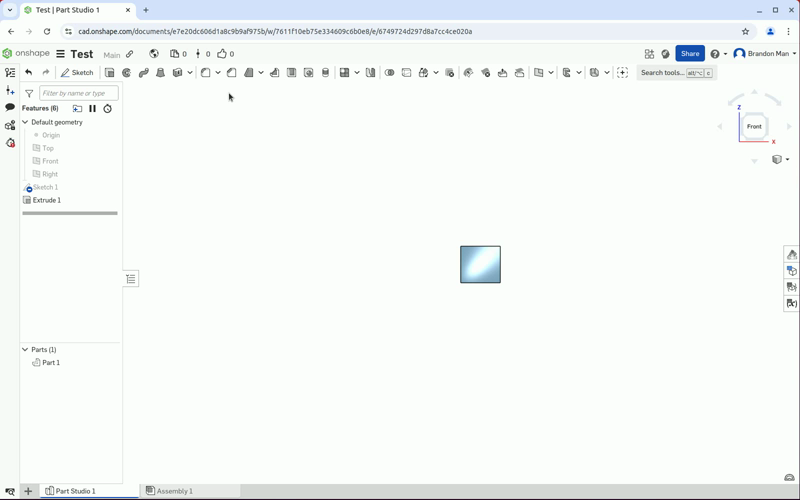
mouse_move(541, 75)
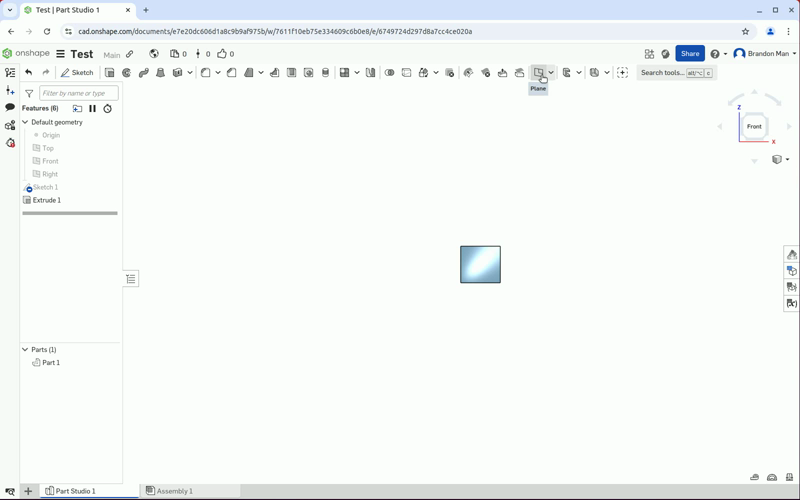
click(541, 75)
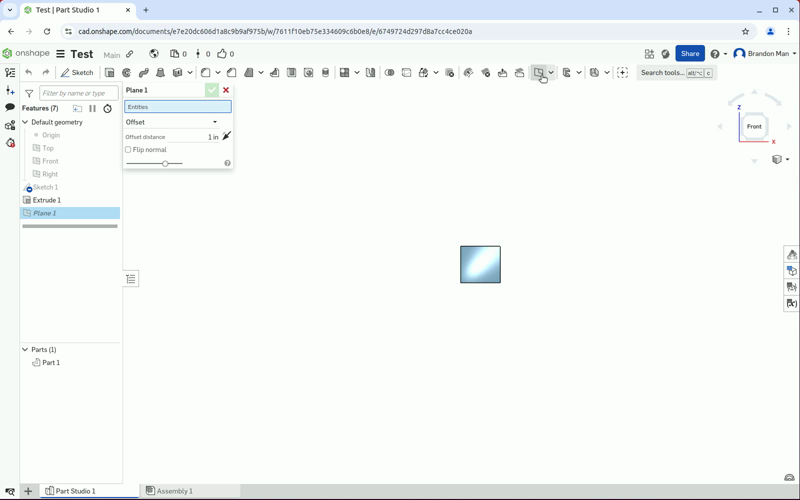
mouse_move(73, 163)
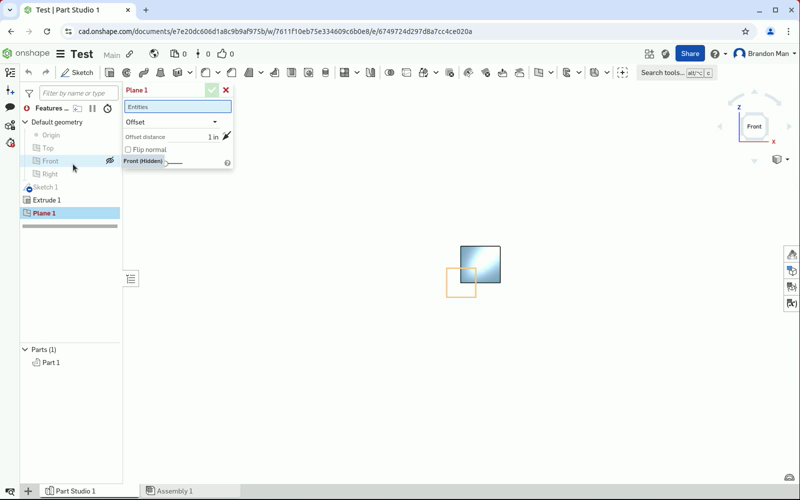
click(73, 163)
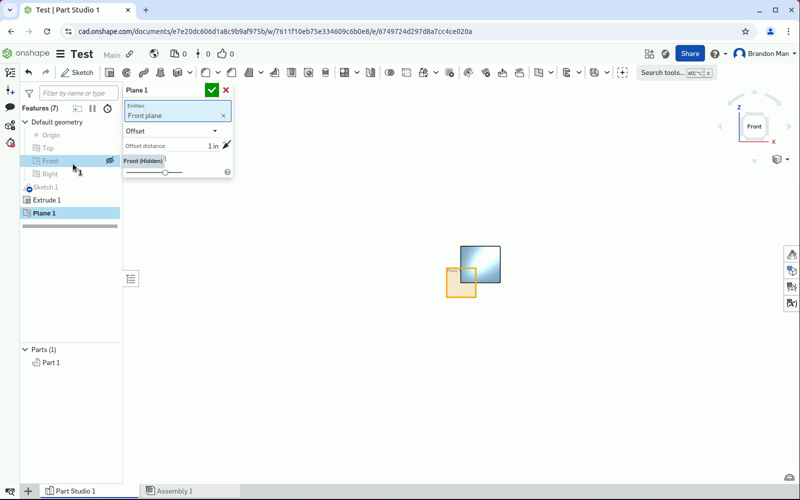
key(tab, 2)
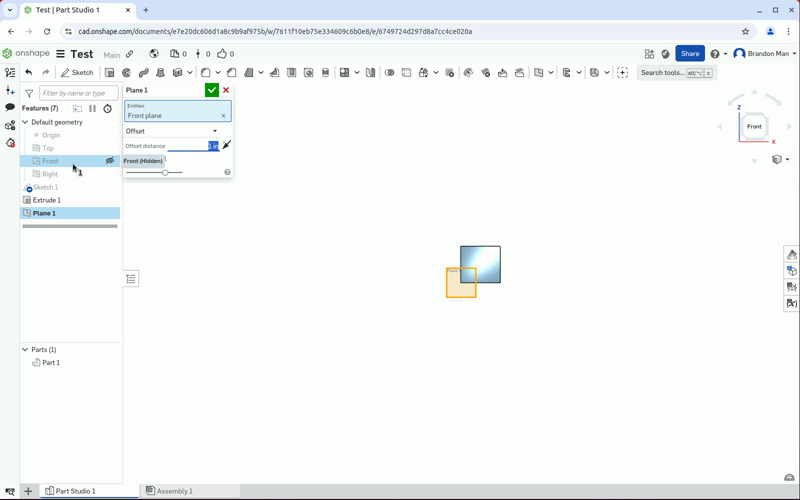
text(23.108)
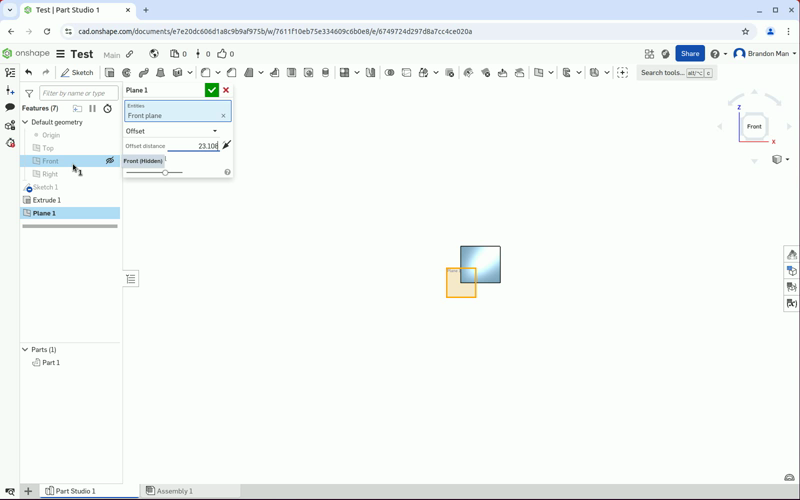
key(enter, 2)
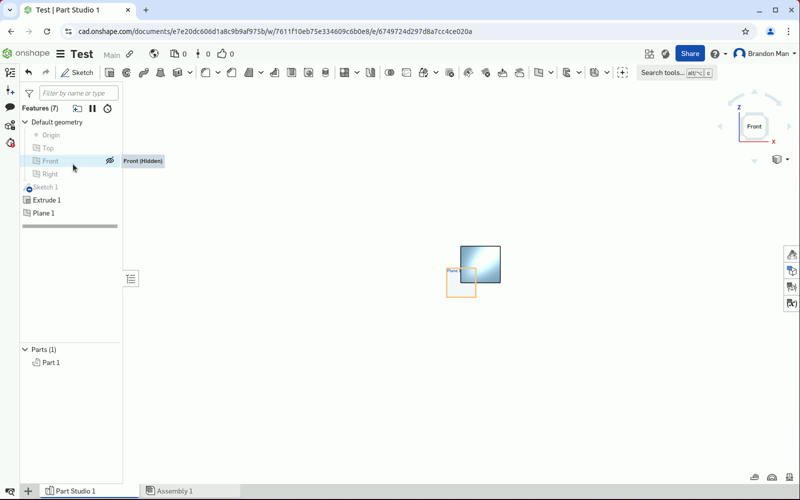
key(shift+s)
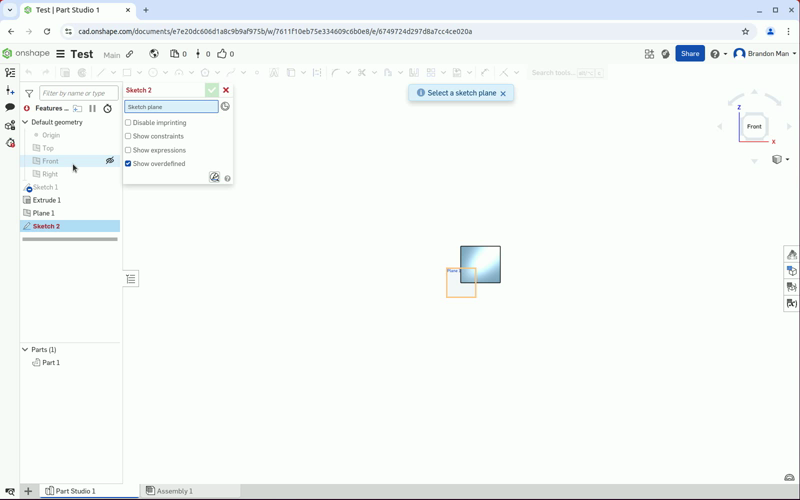
mouse_move(73, 215)
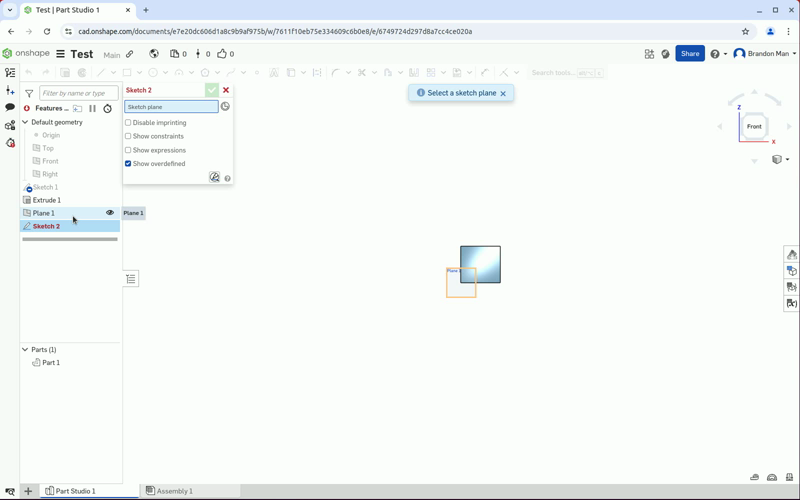
click(73, 215)
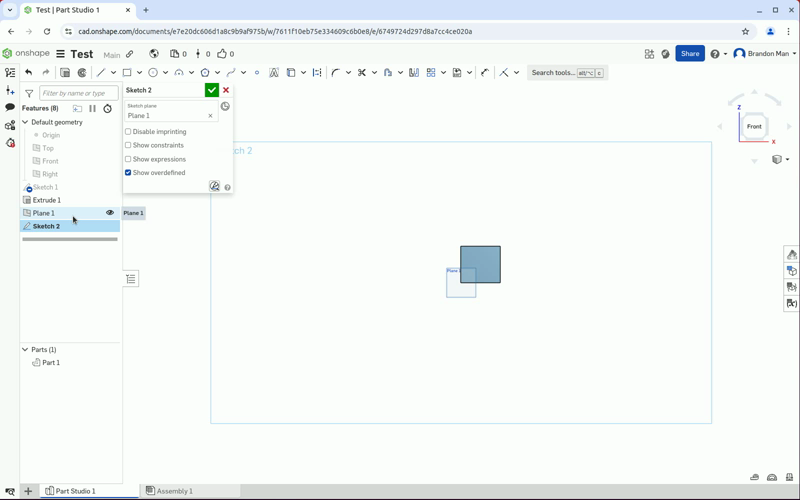
mouse_move(73, 352)
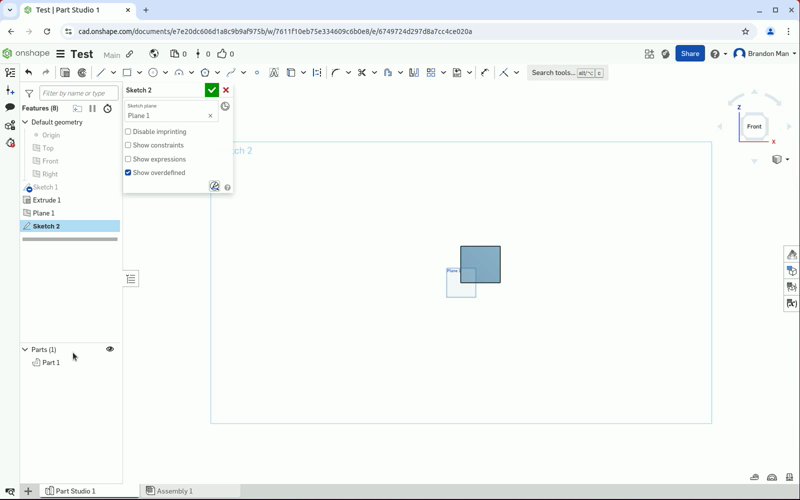
key(y)
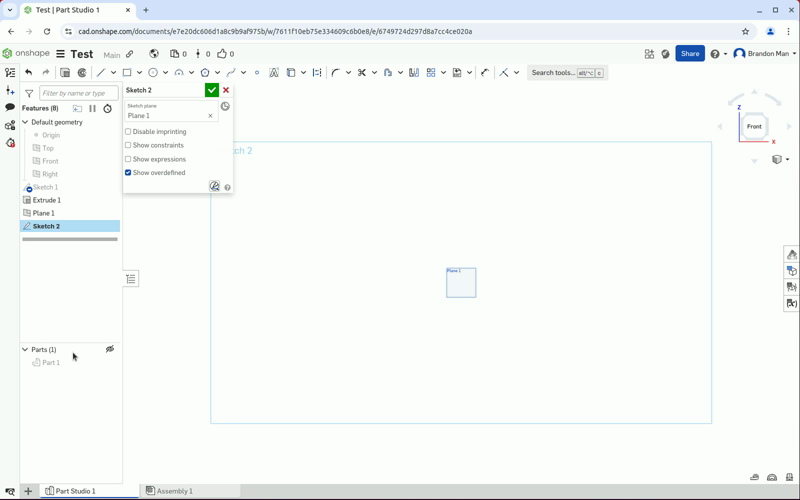
key(c)
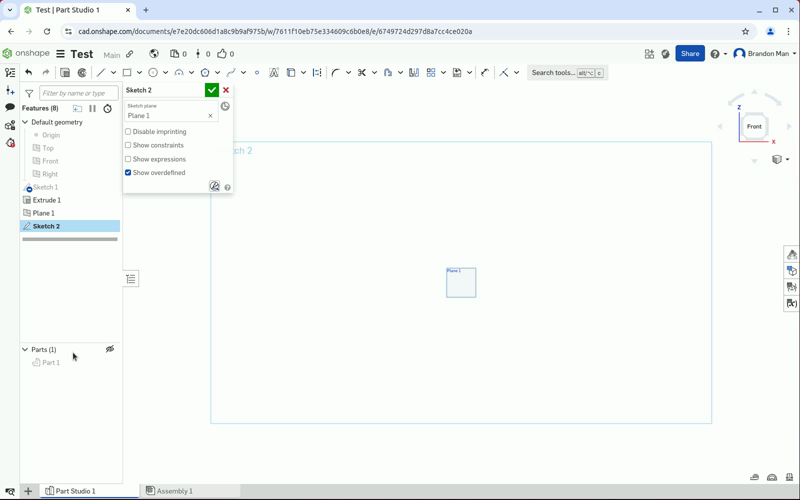
key_down(shift)
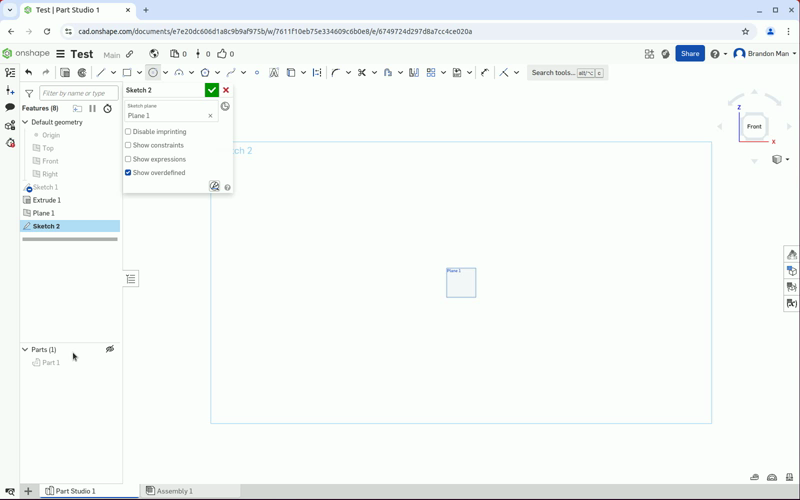
mouse_move(474, 261)
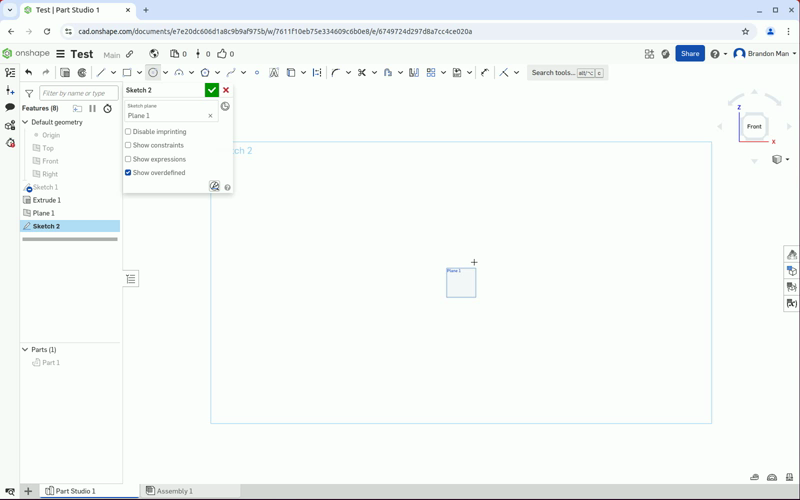
click(474, 261)
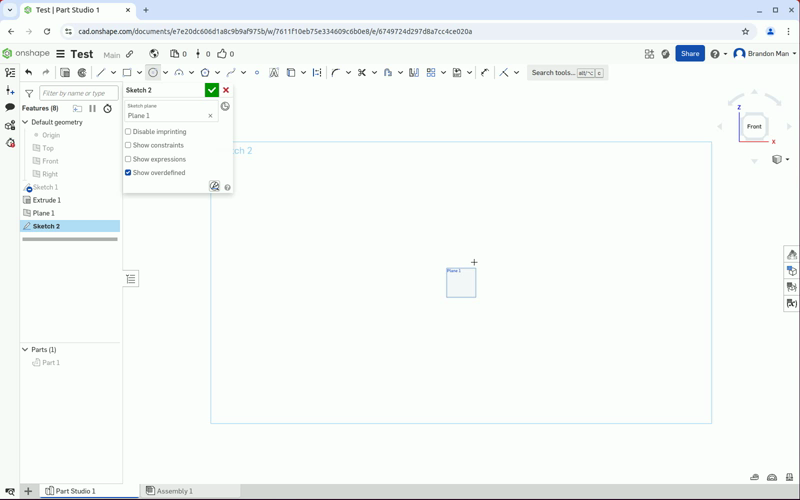
key_up(shift)
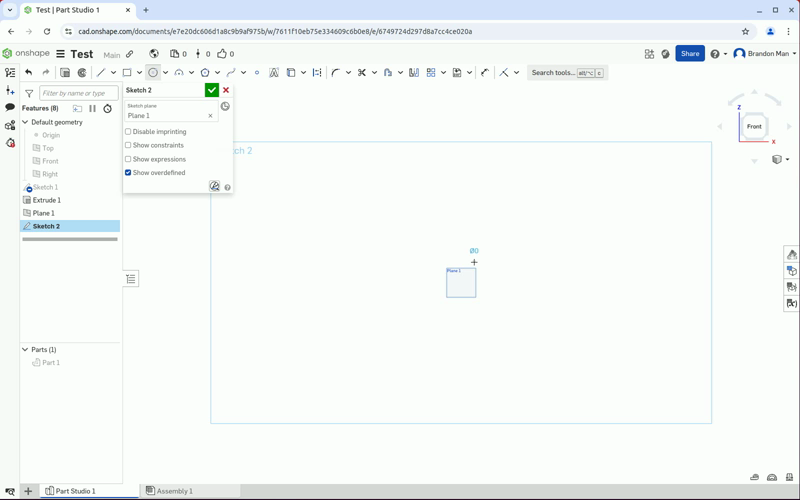
mouse_move(483, 261)
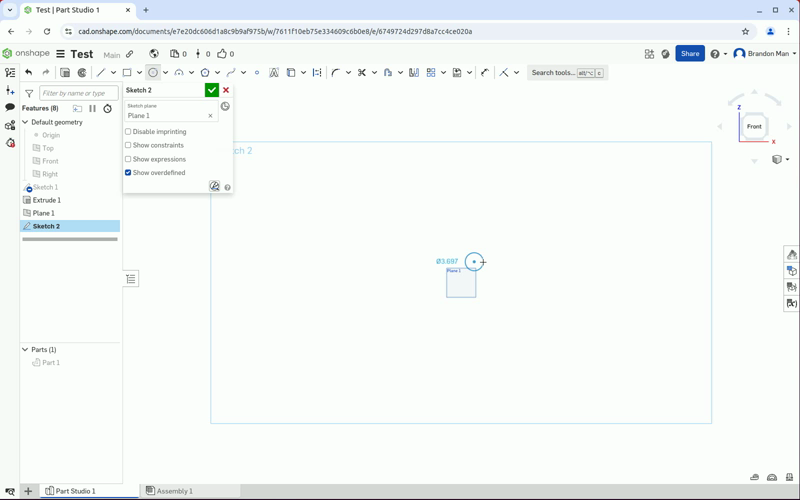
click(483, 261)
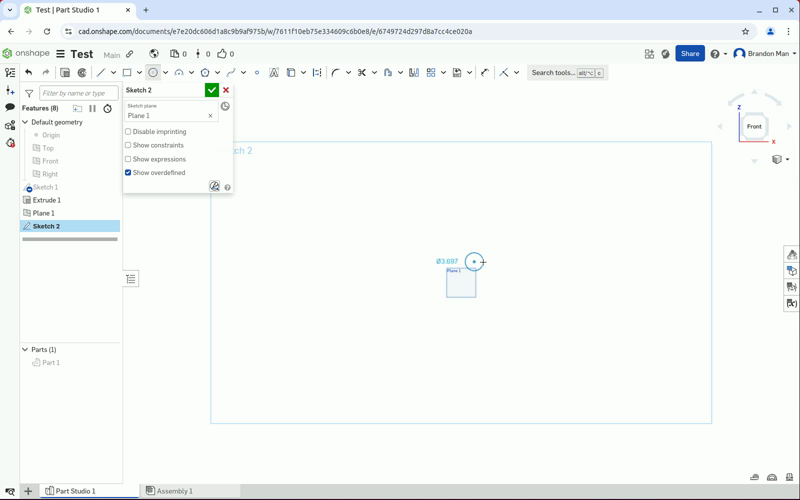
key(esc)
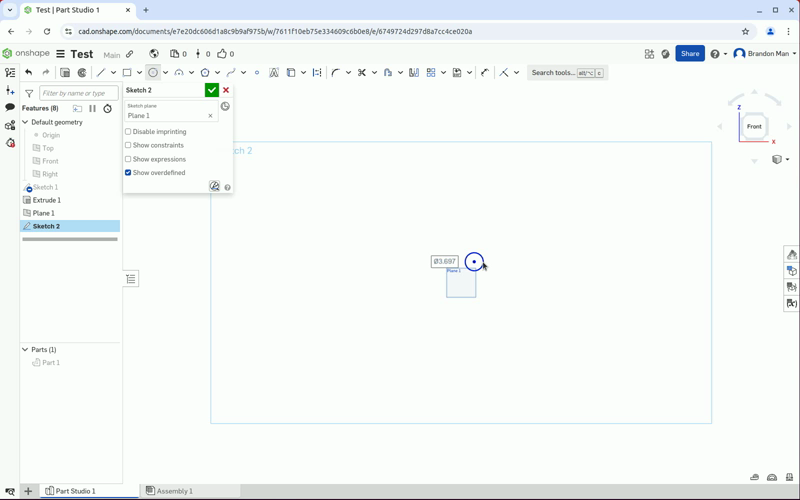
mouse_move(468, 256)
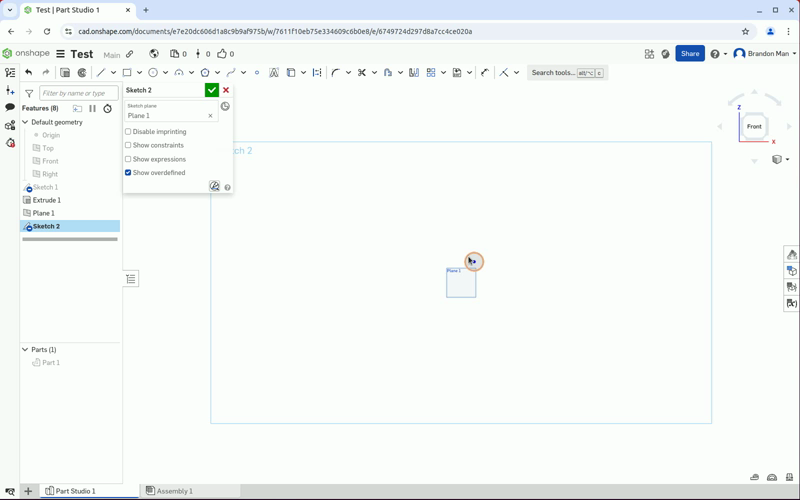
scroll(6)
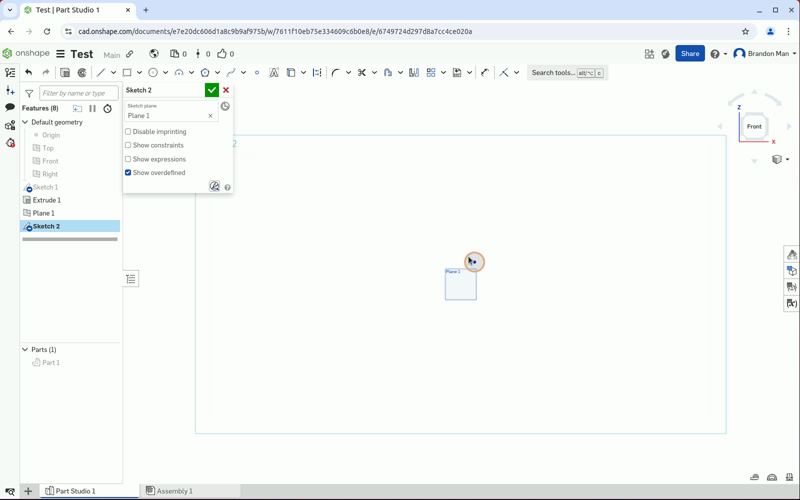
scroll(6)
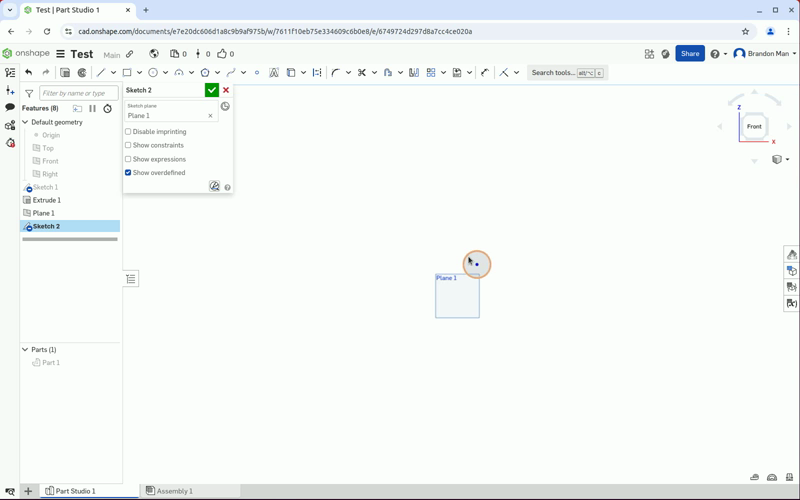
scroll(6)
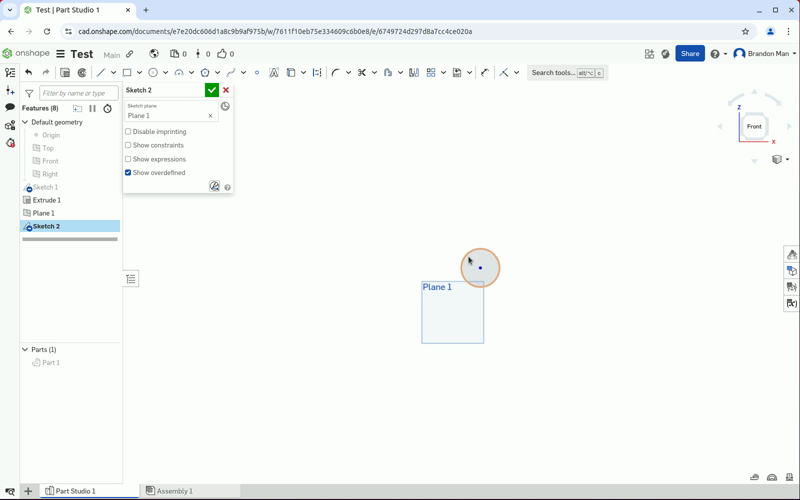
scroll(6)
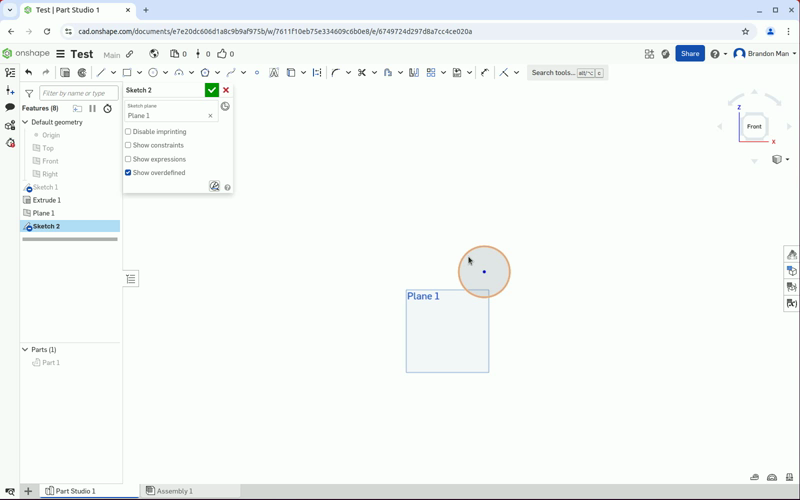
scroll(6)
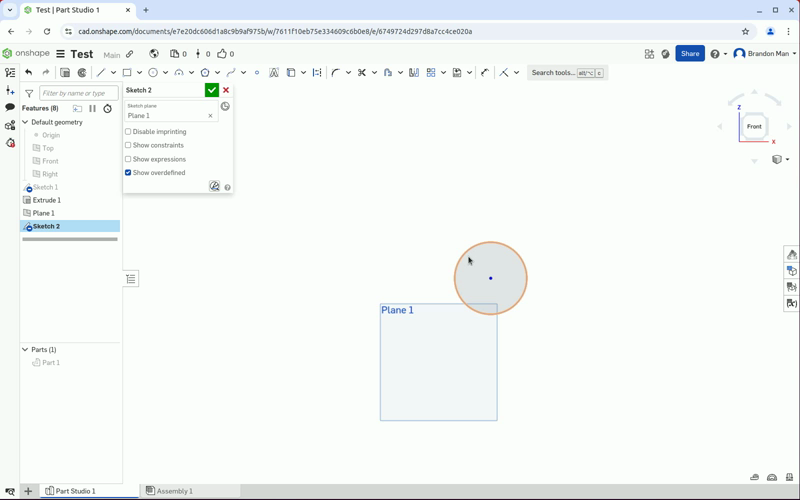
scroll(6)
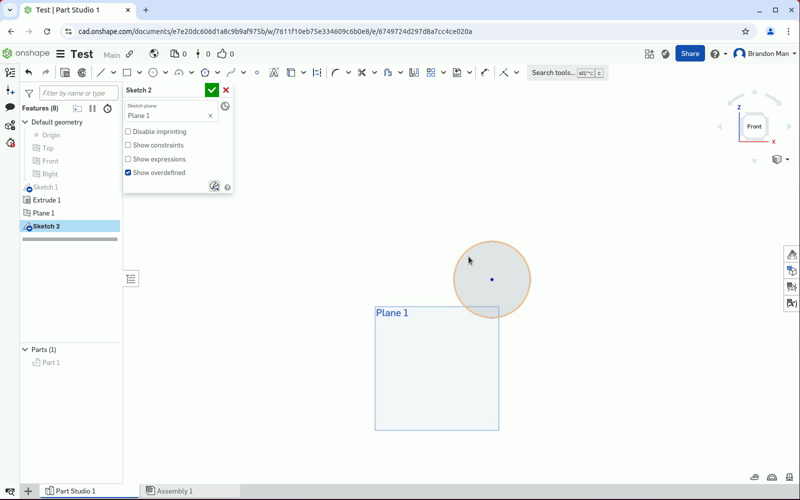
scroll(6)
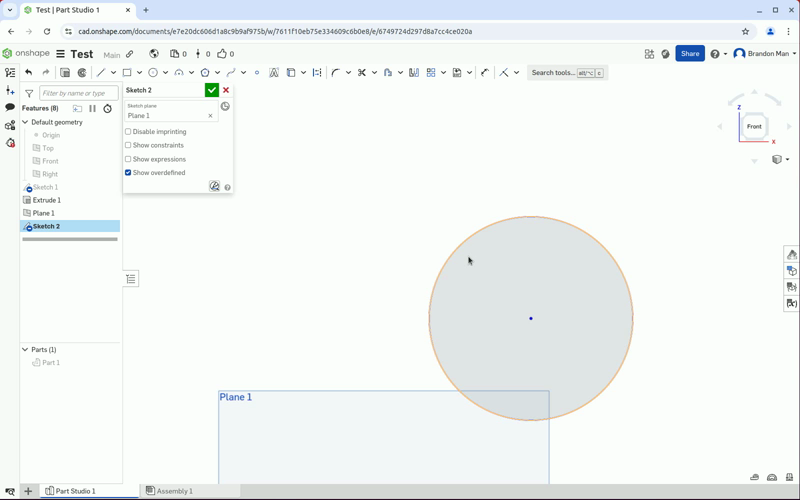
click(468, 256)
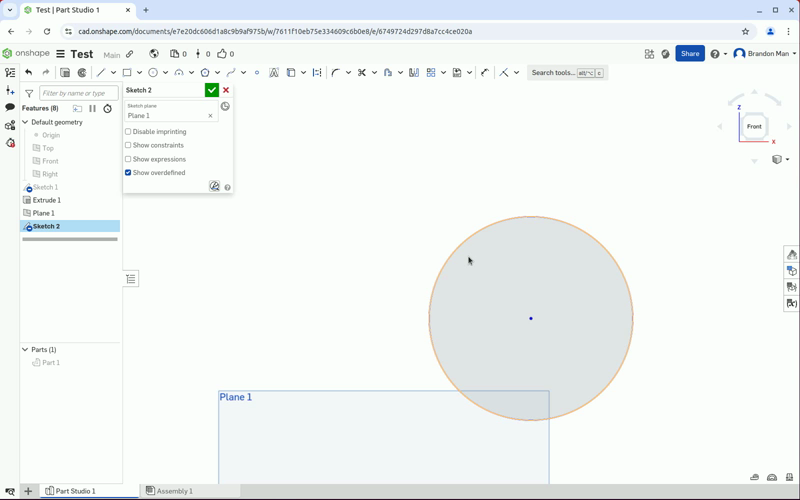
scroll(-6)
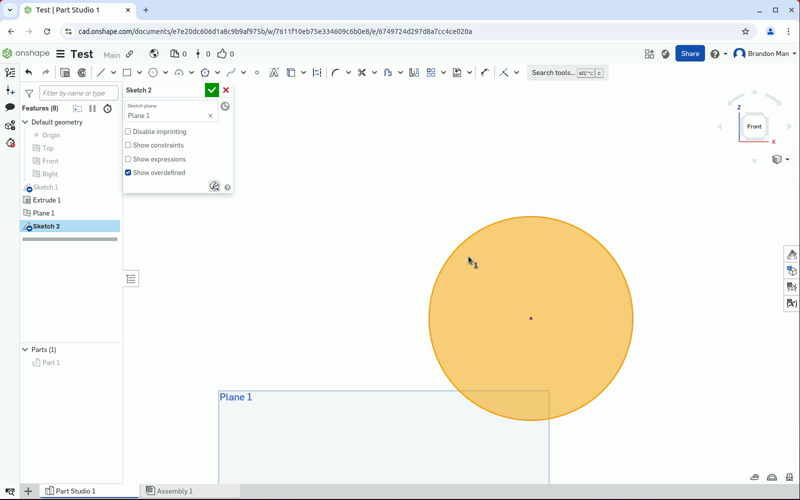
scroll(-6)
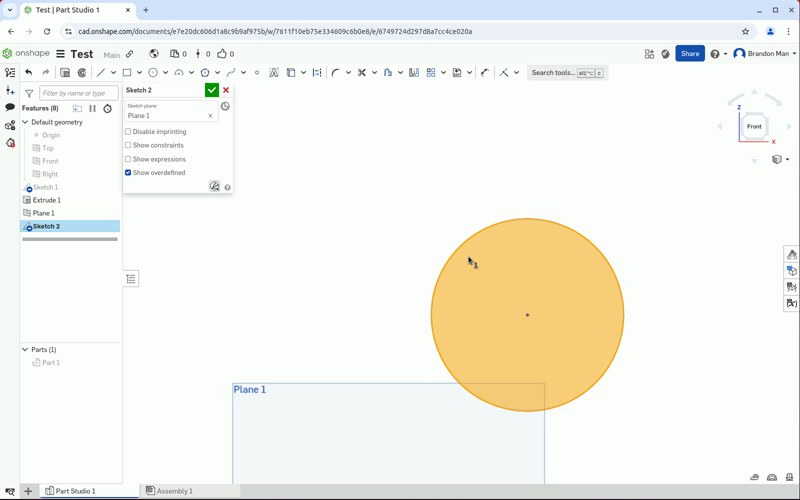
scroll(-6)
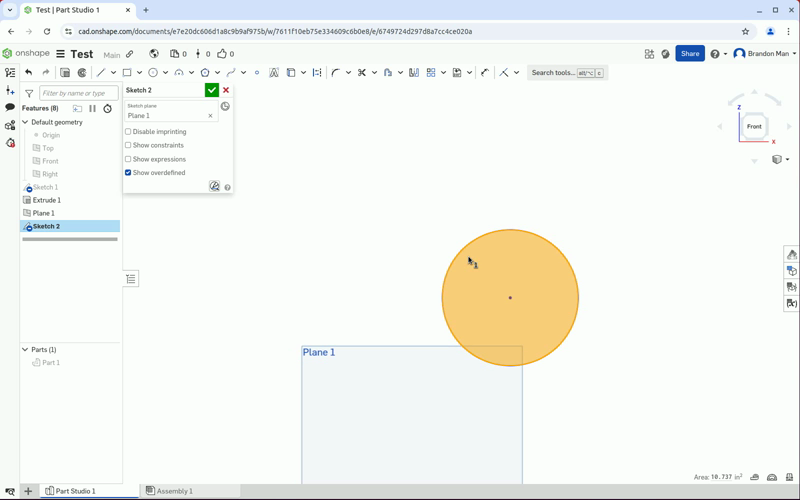
scroll(-6)
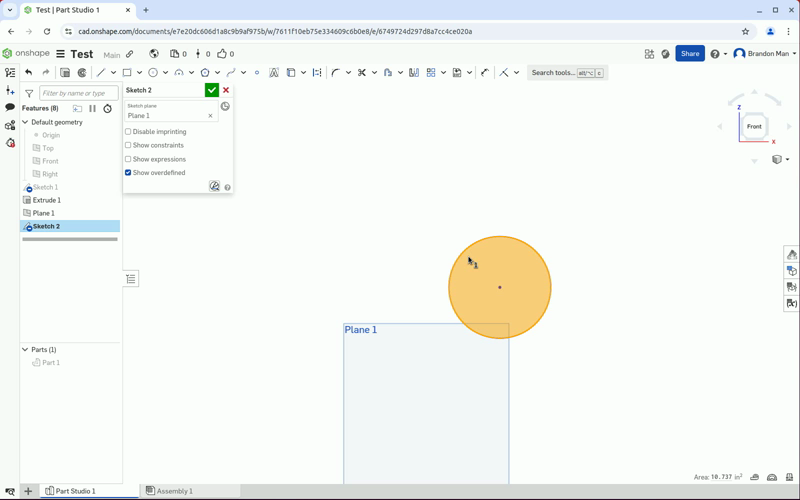
scroll(-6)
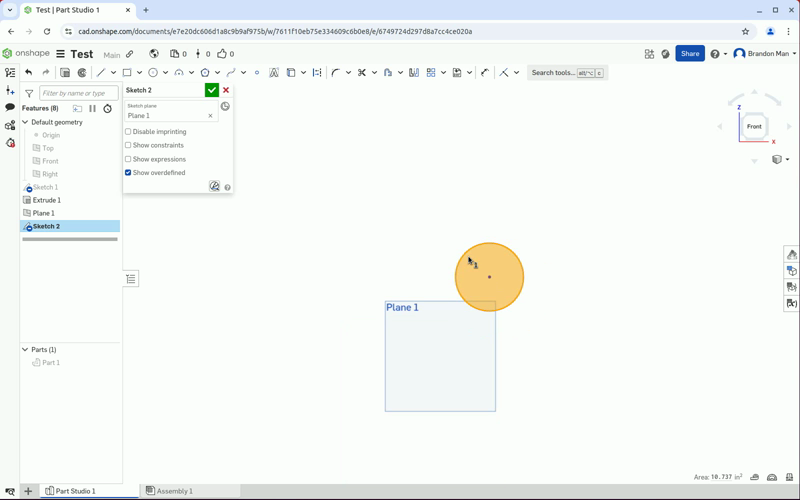
scroll(-6)
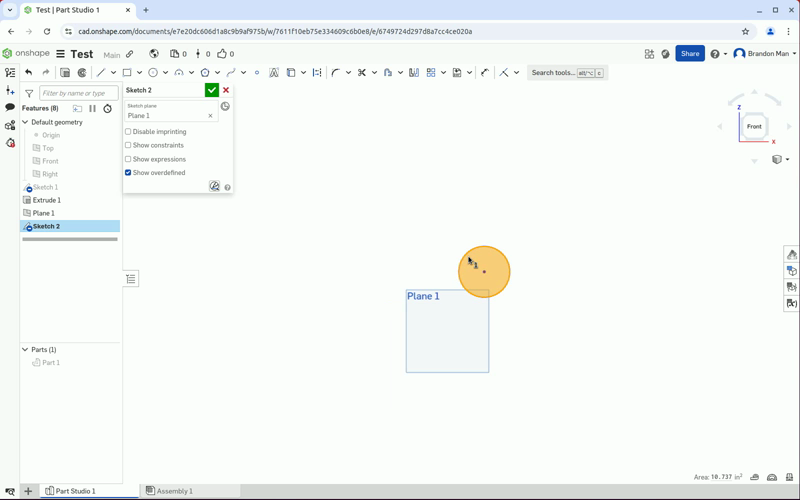
scroll(-6)
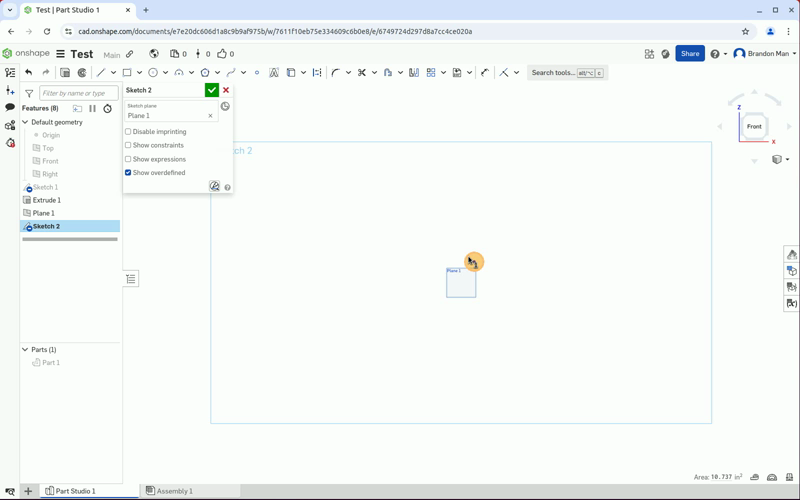
mouse_move(73, 352)
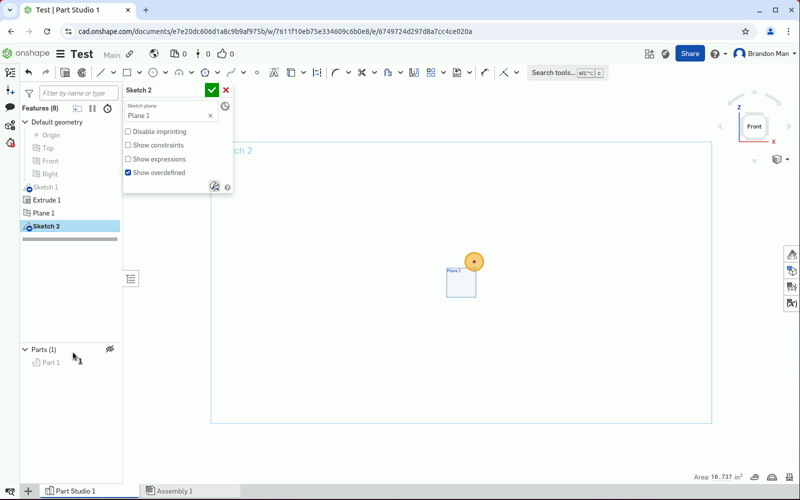
key(shift+y)
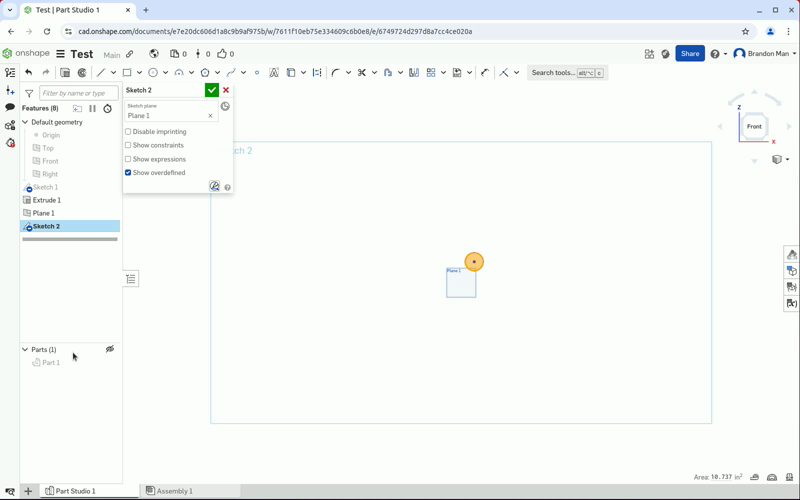
key(shift+e)
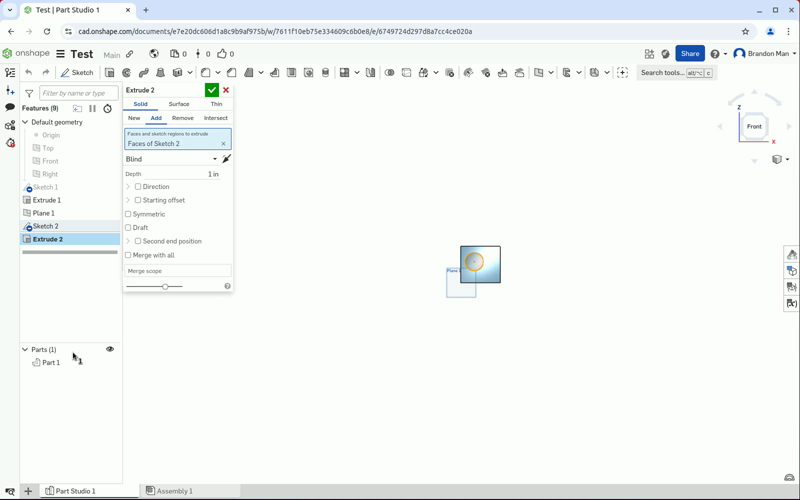
mouse_move(143, 106)
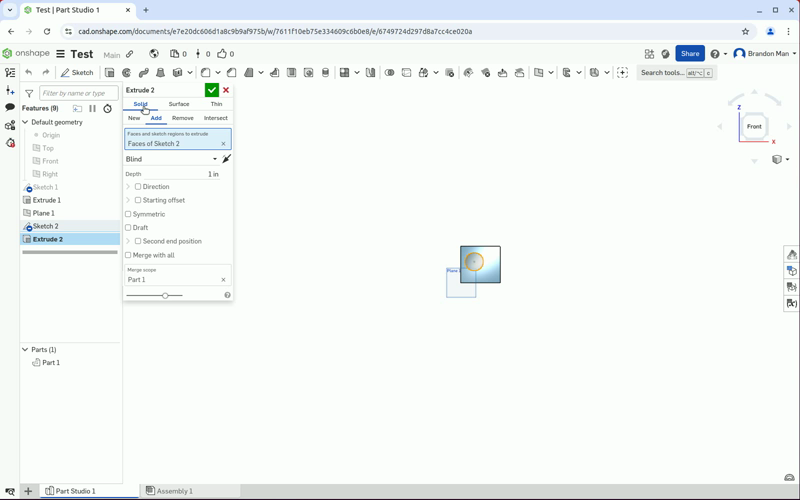
click(143, 106)
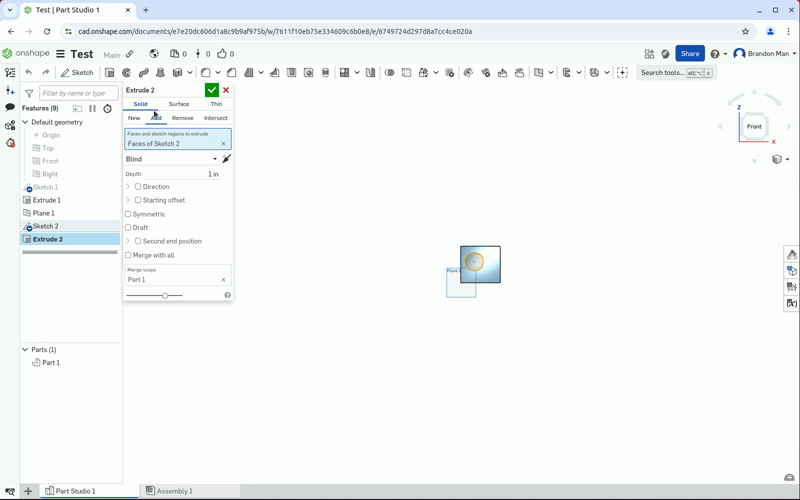
mouse_move(186, 120)
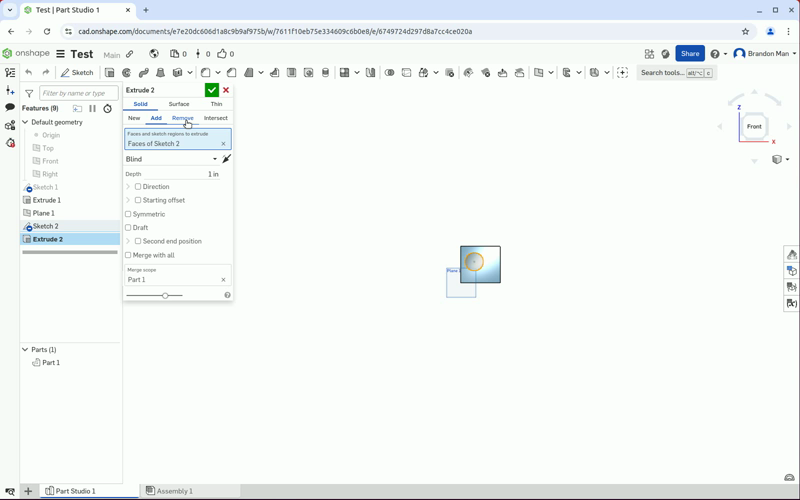
click(186, 120)
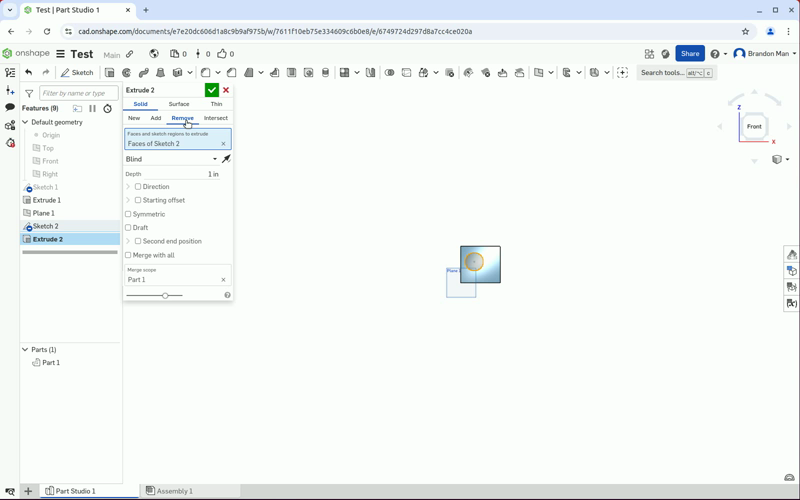
key(tab, 4)
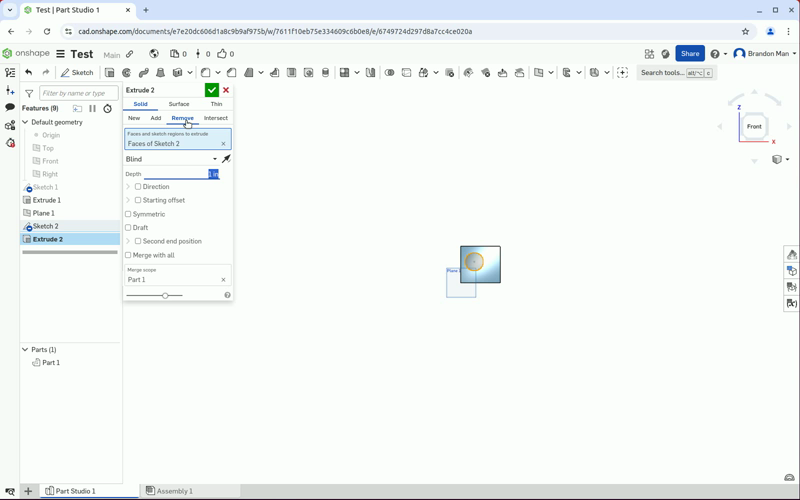
text(14.924)
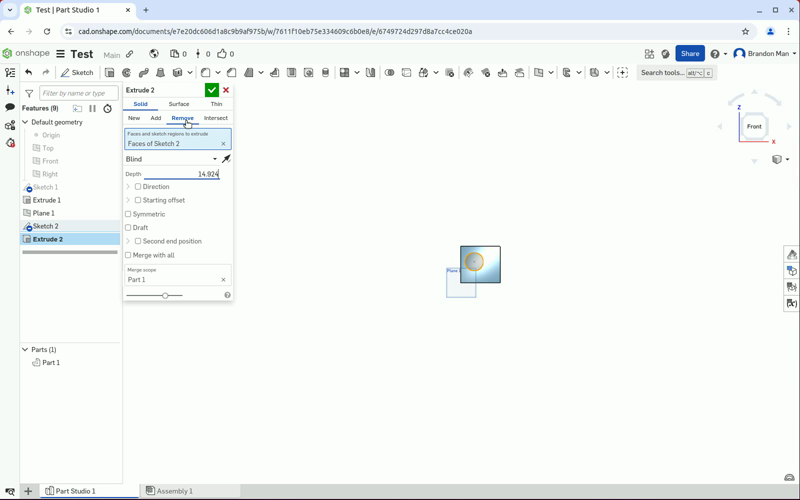
key(tab, 6)
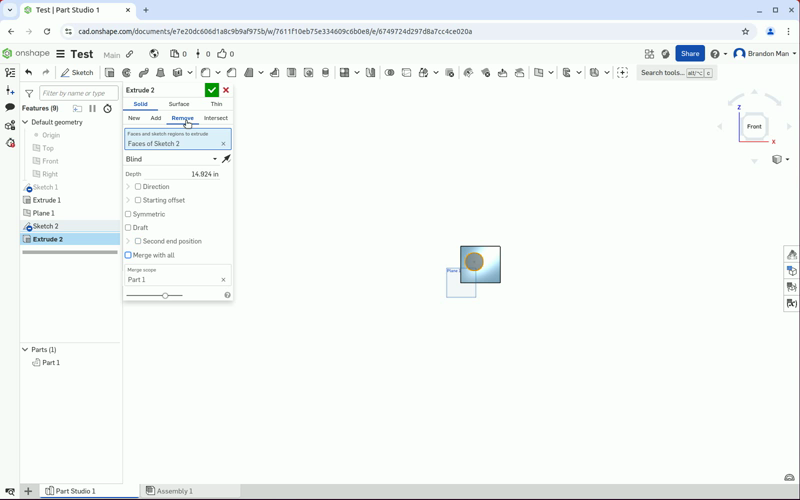
key(space)
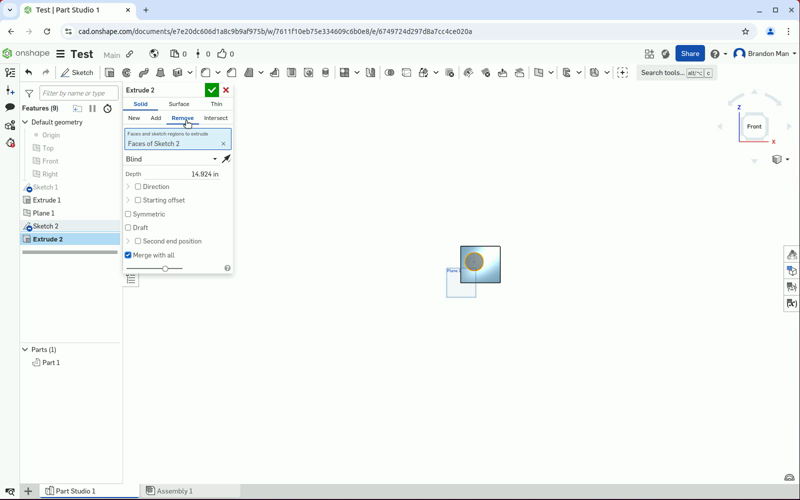
key(enter)
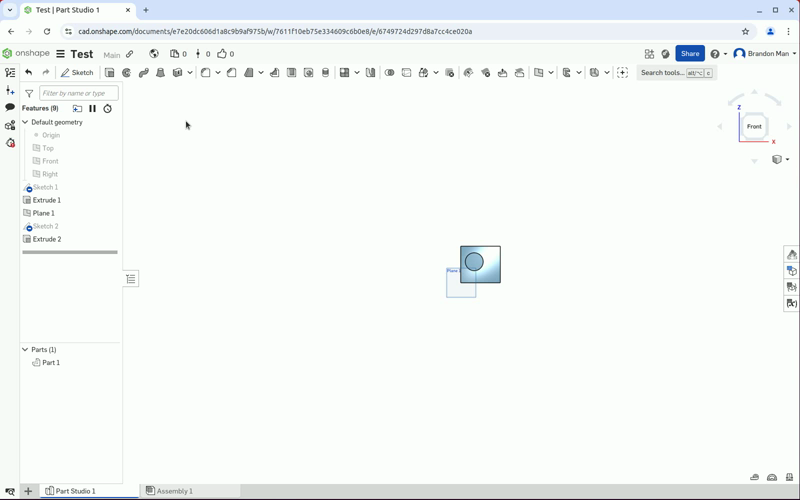
key(shift+h)
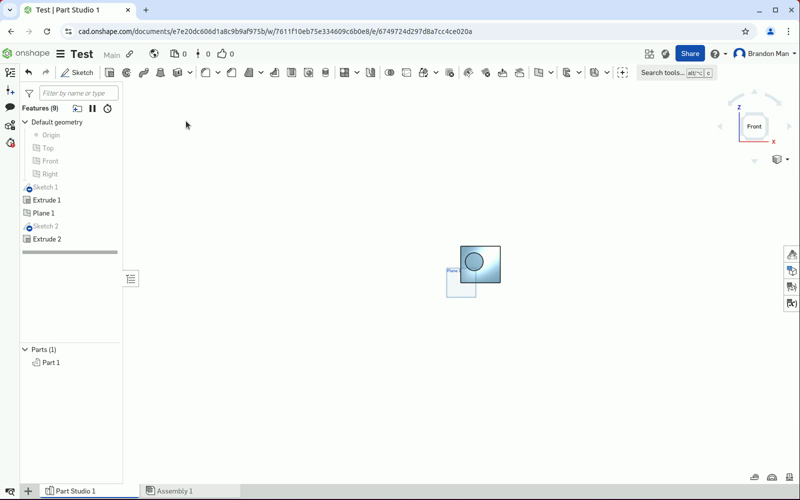
key(shift+h)
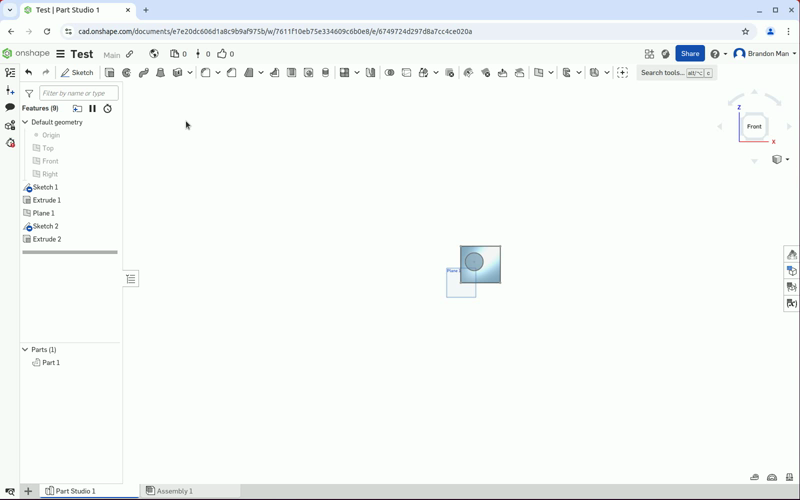
key(shift+7)
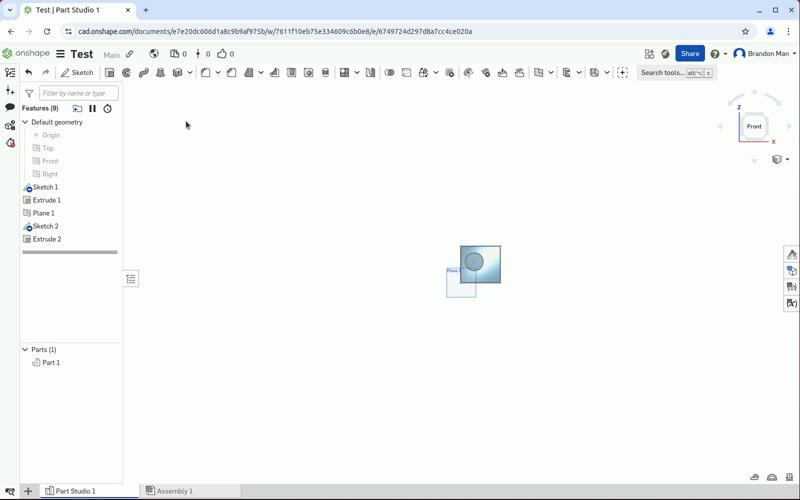
key(left, 2)
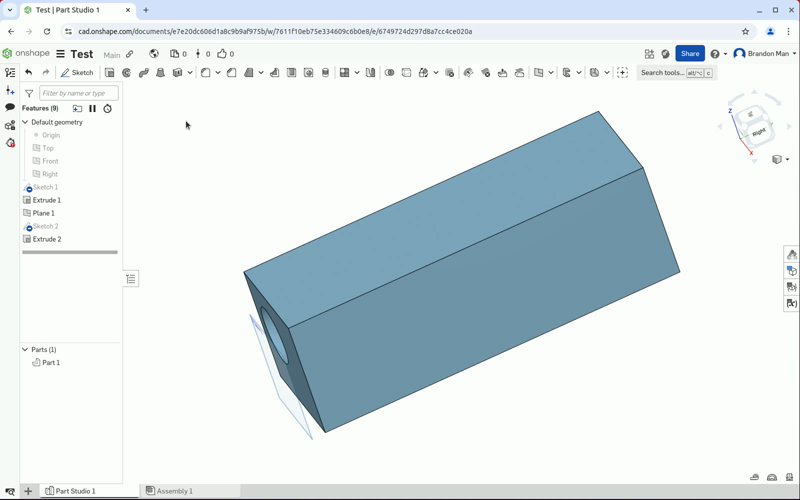
key(down, 2)
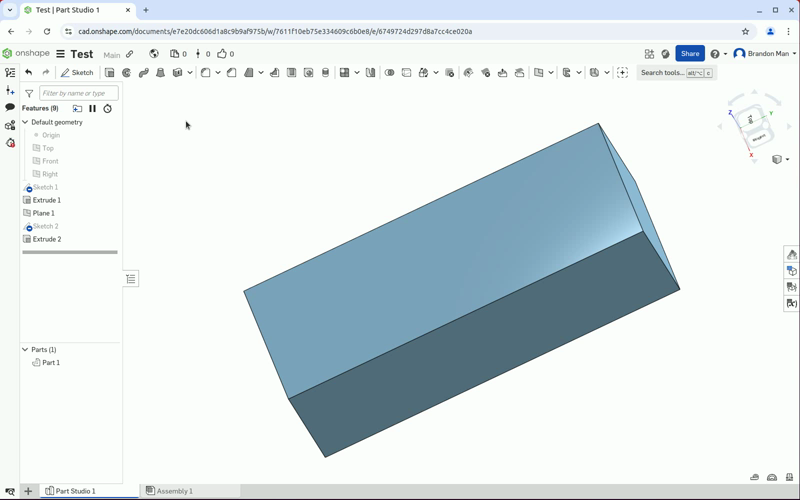
key(up, 2)
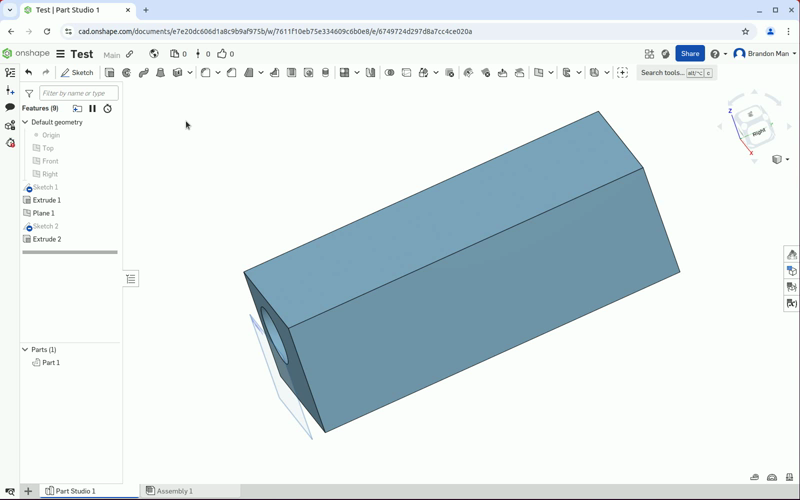
key(right, 2)
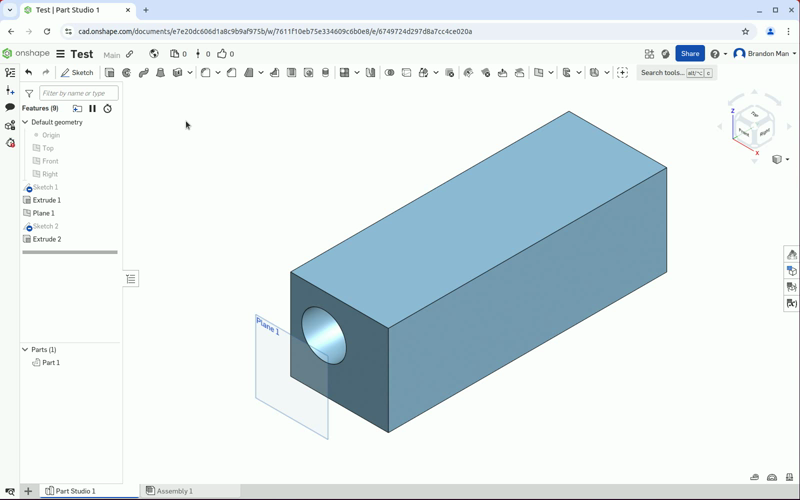
mouse_move(73, 189)
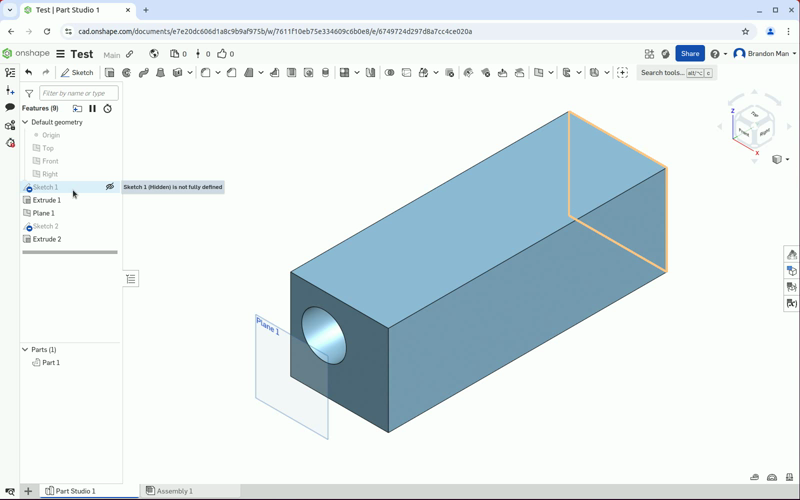
click(73, 189)